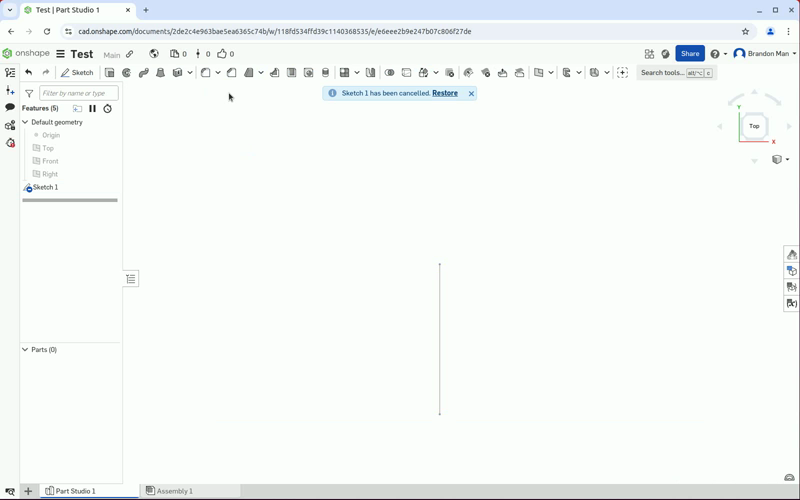
key(shift+h)
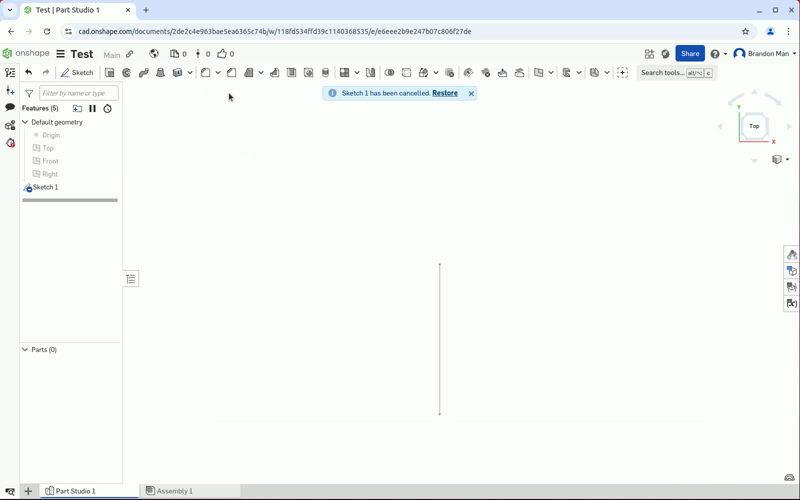
key(shift+s)
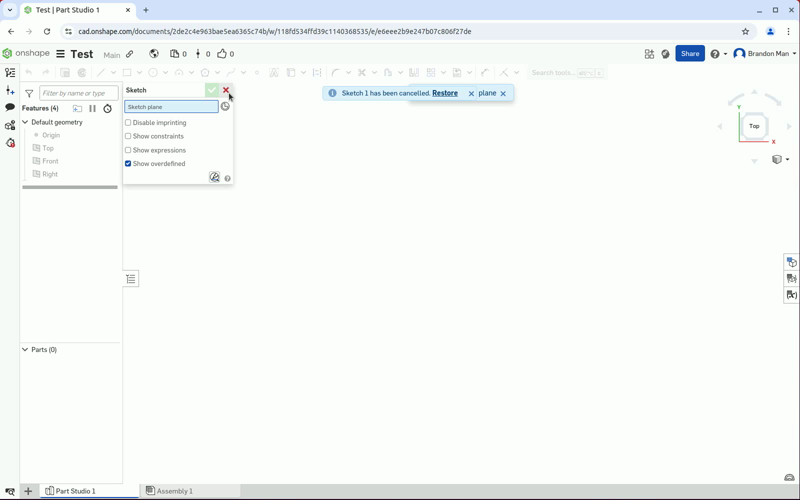
mouse_move(73, 150)
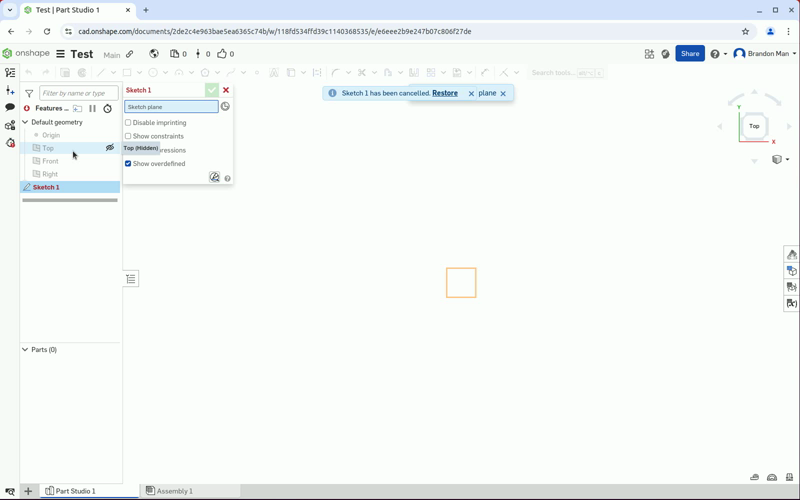
click(73, 150)
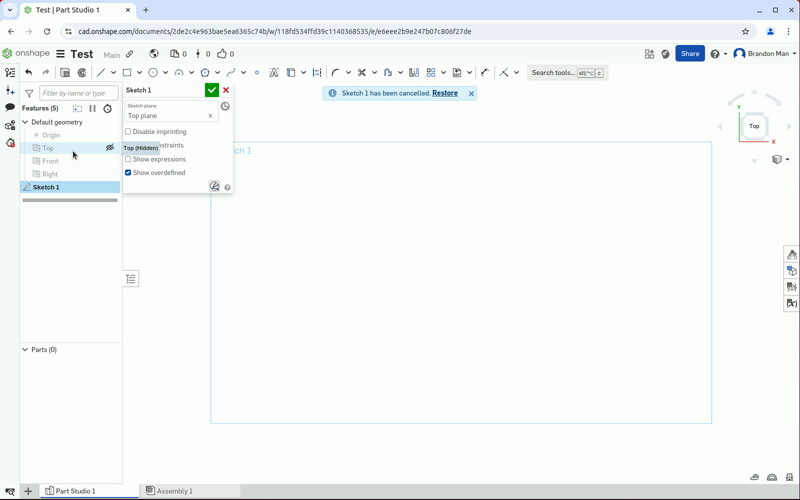
mouse_move(73, 352)
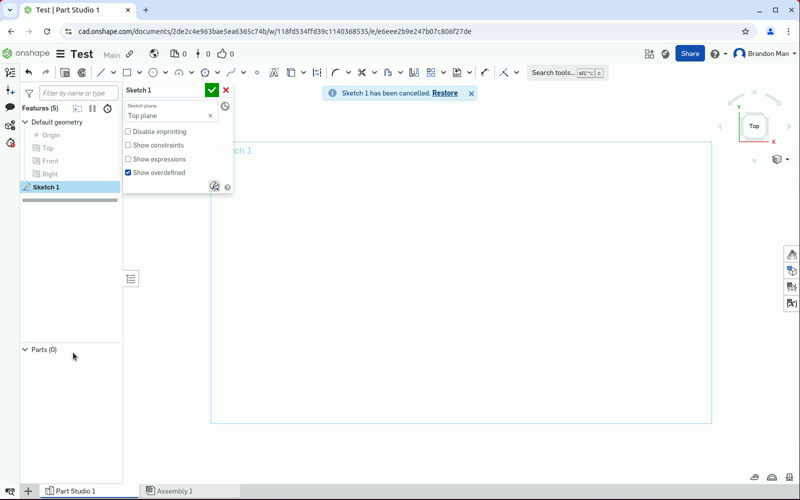
key(y)
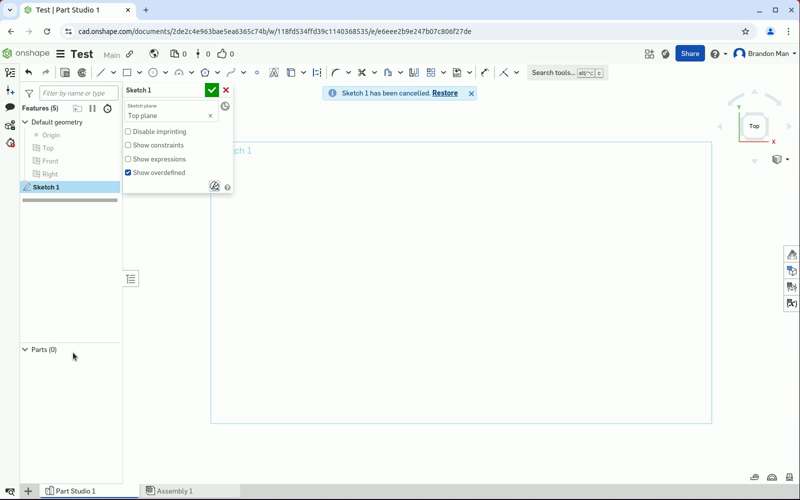
key(l)
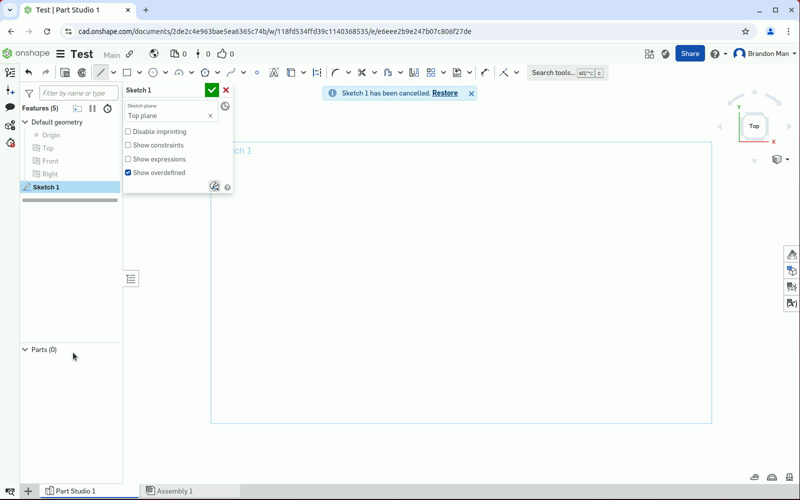
key_down(shift)
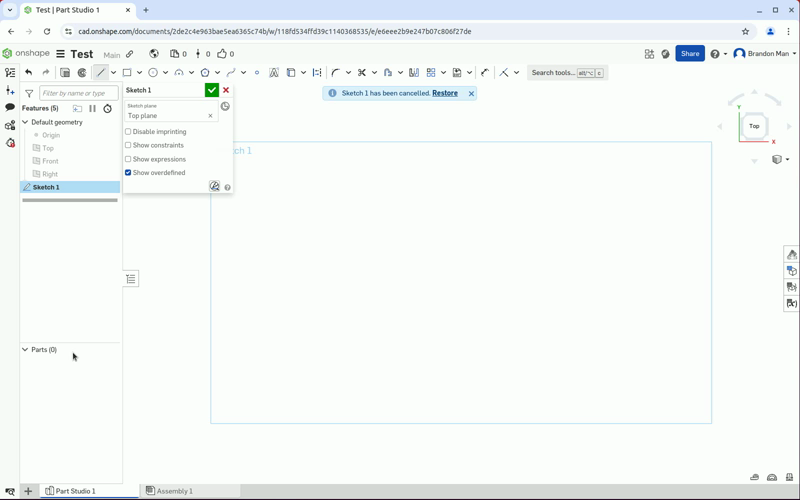
mouse_move(348, 346)
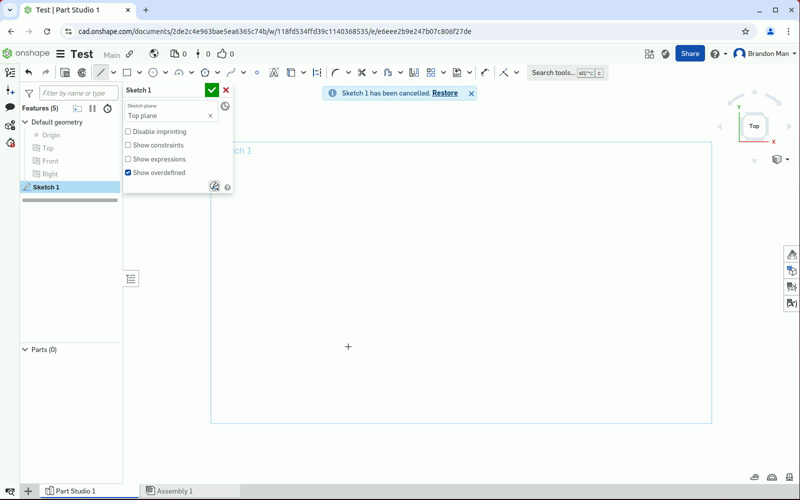
click(348, 346)
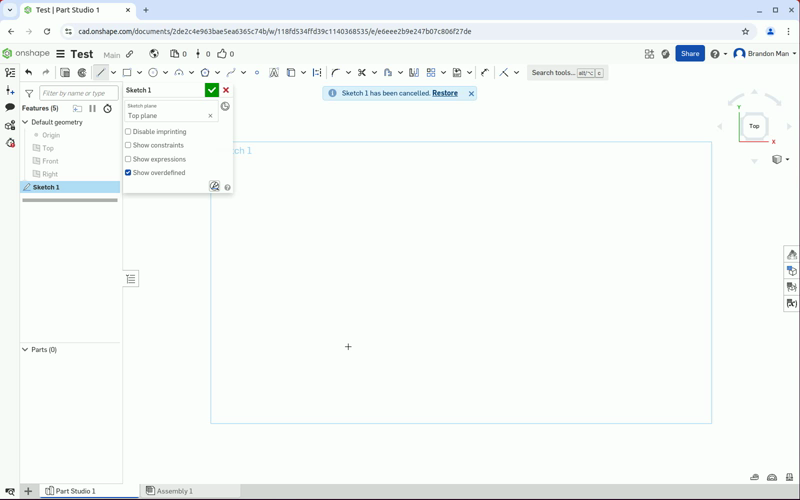
key_up(shift)
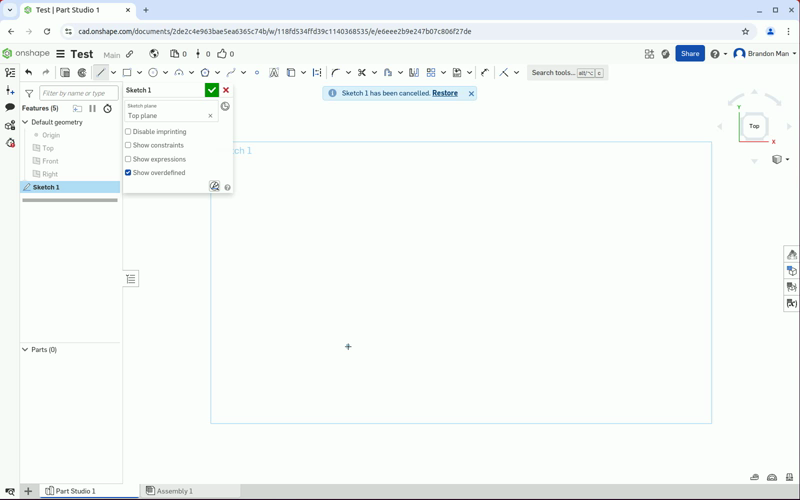
key_down(shift)
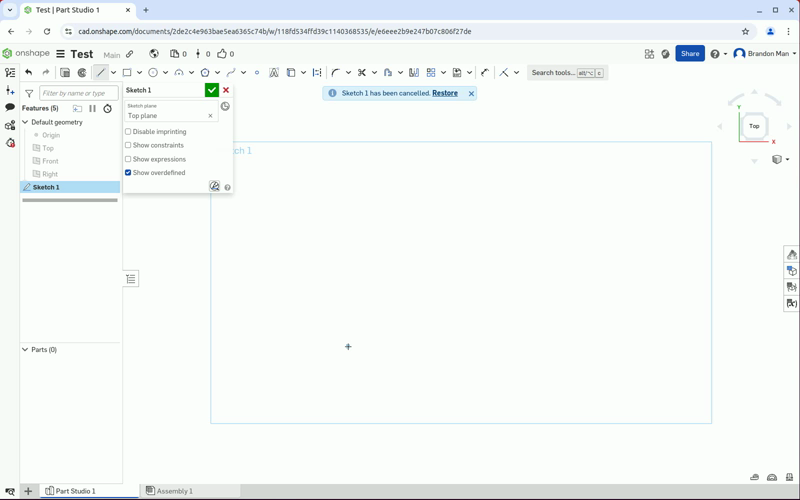
mouse_move(572, 346)
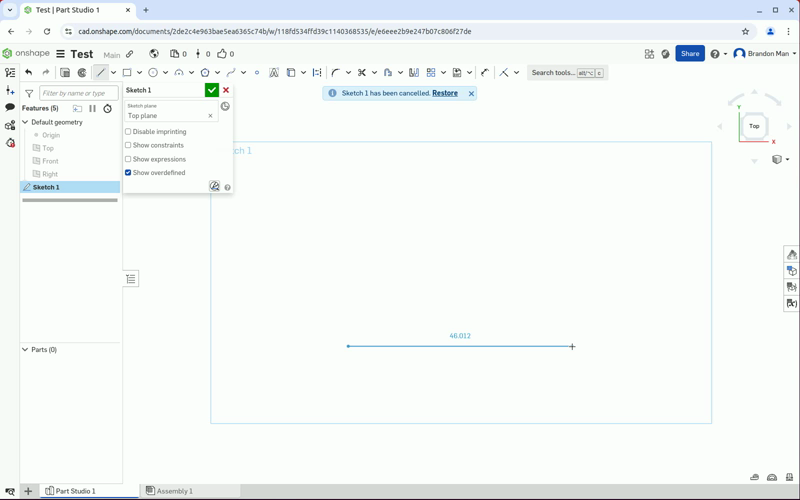
click(572, 346)
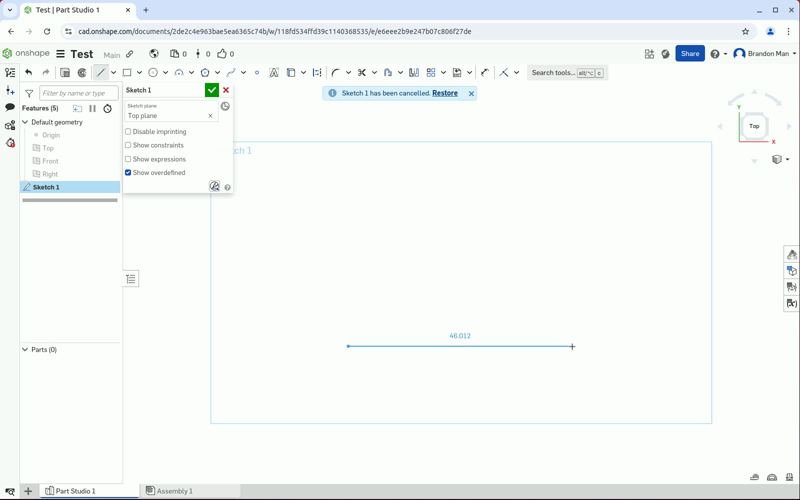
key_up(shift)
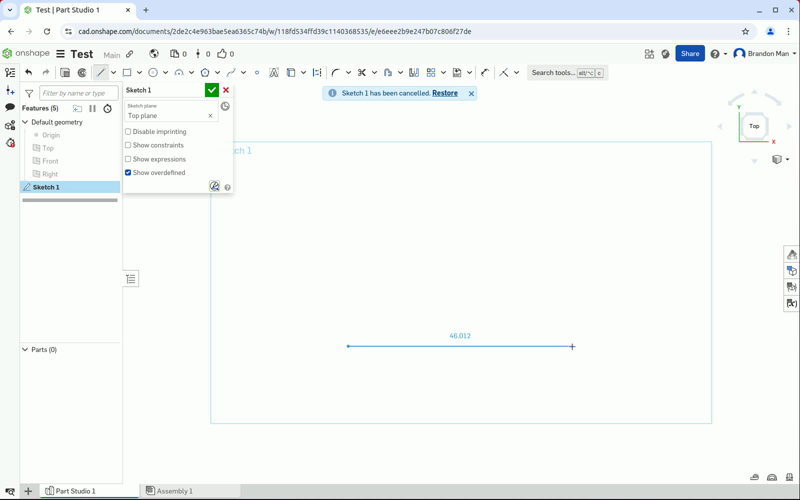
key_down(shift)
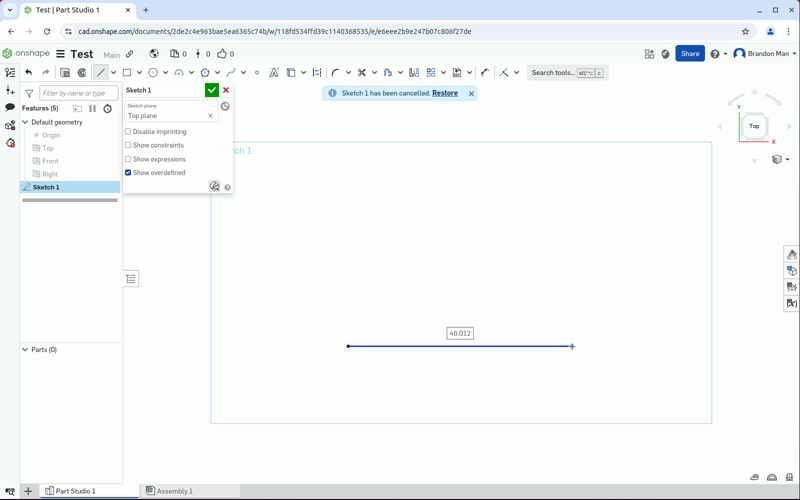
mouse_move(572, 221)
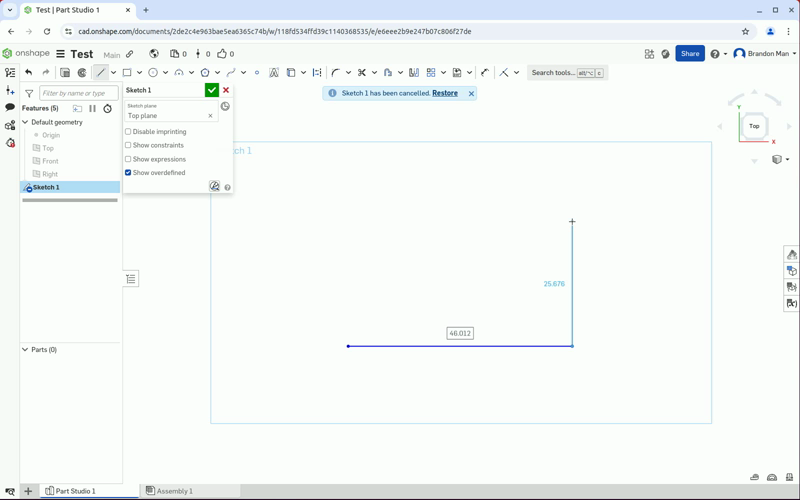
click(572, 221)
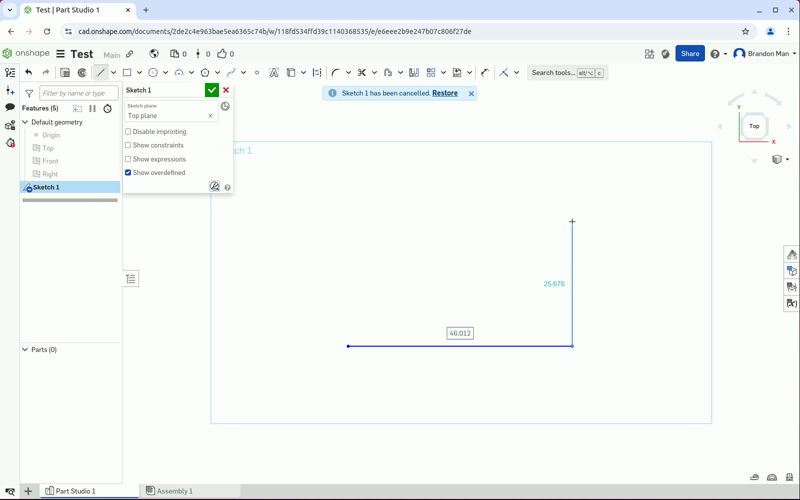
key_up(shift)
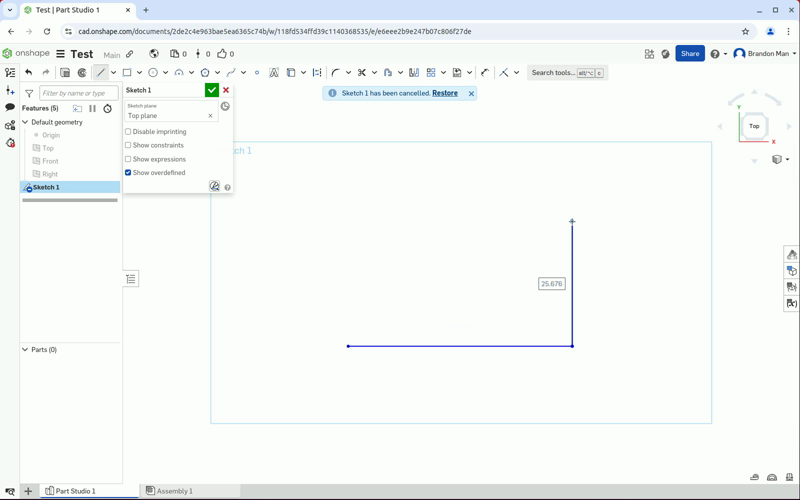
key_down(shift)
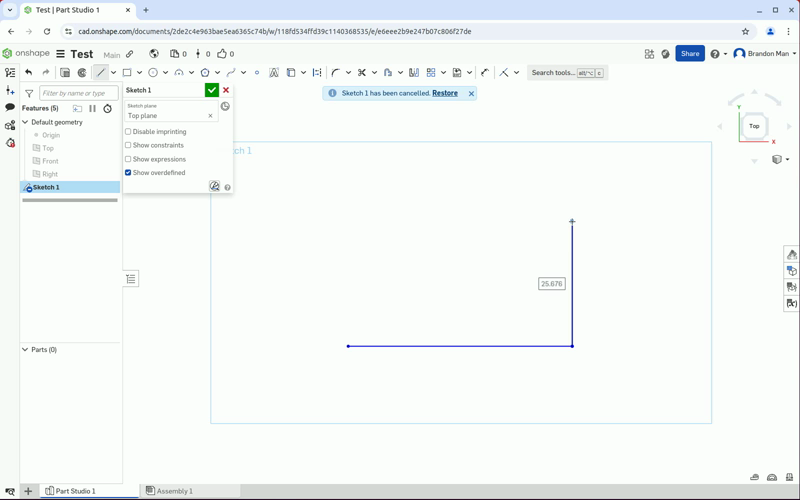
mouse_move(348, 221)
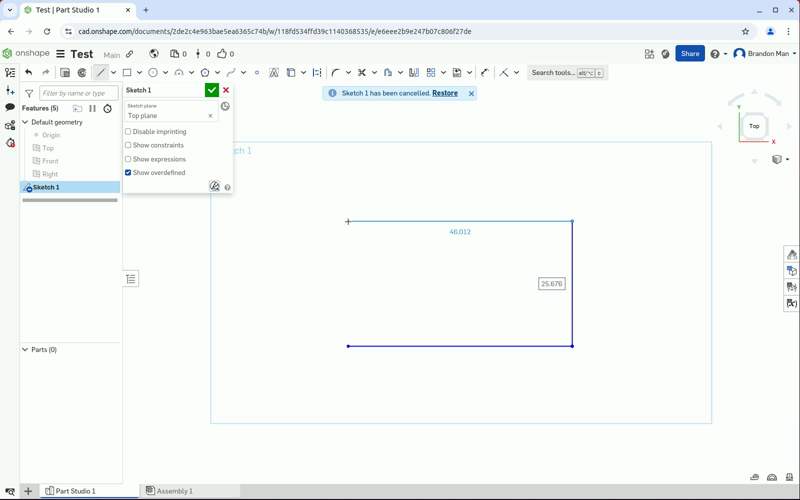
click(348, 221)
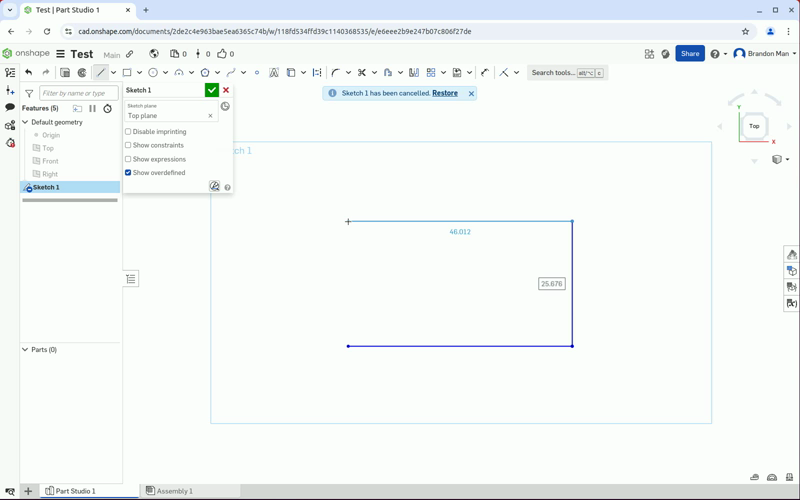
key_up(shift)
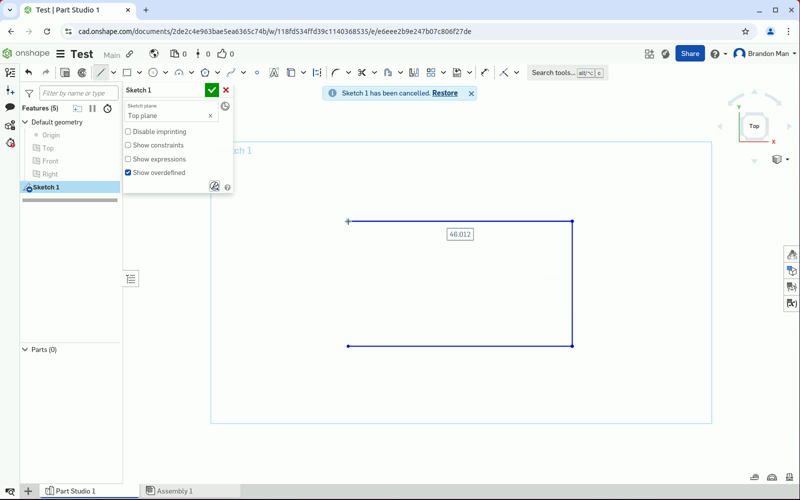
key_down(shift)
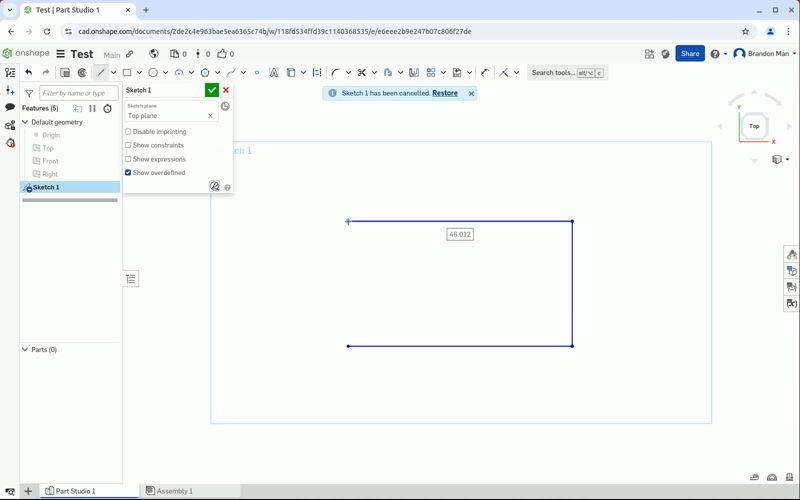
mouse_move(348, 346)
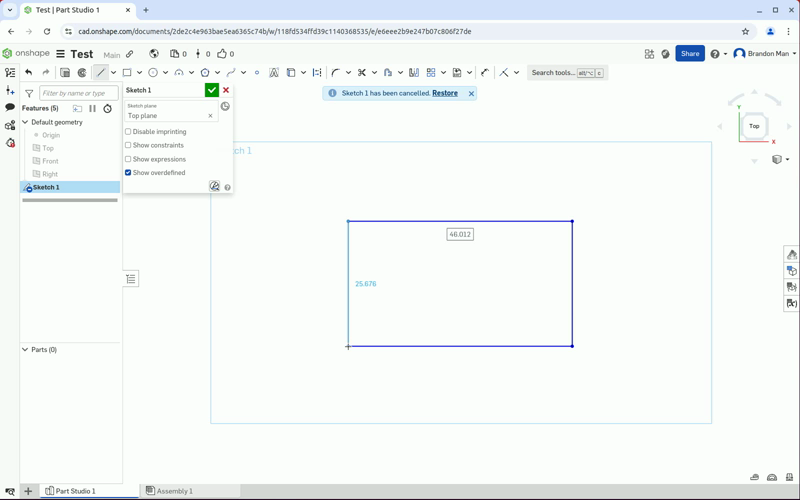
key_up(shift)
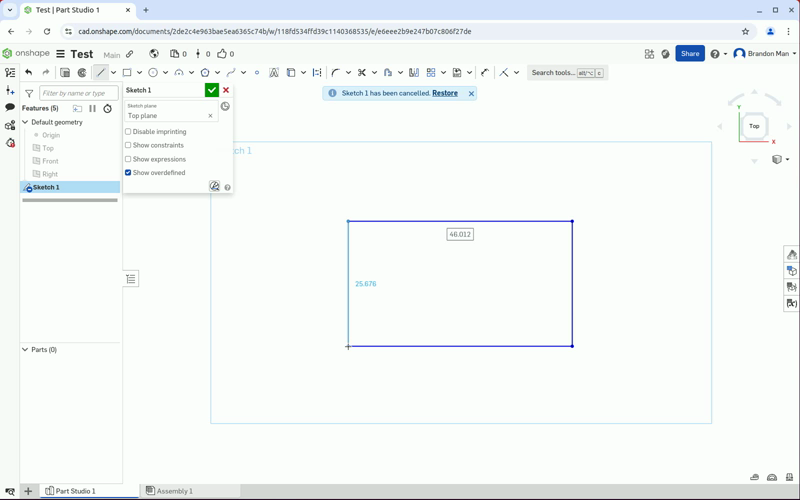
click(348, 346)
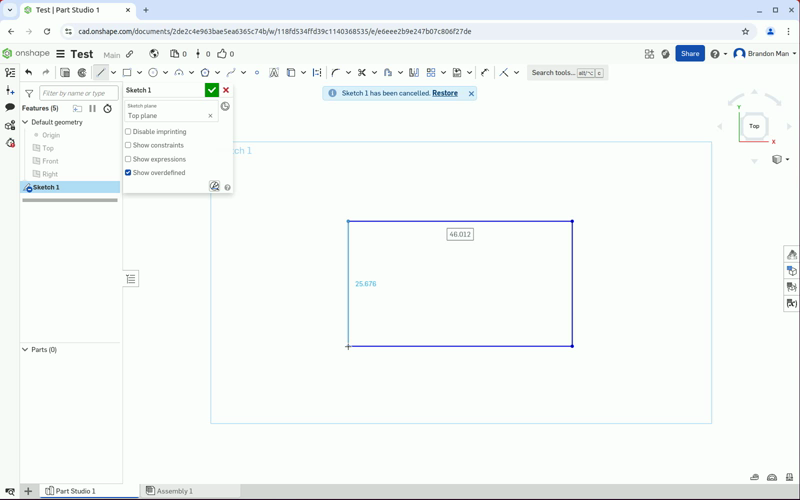
key(esc)
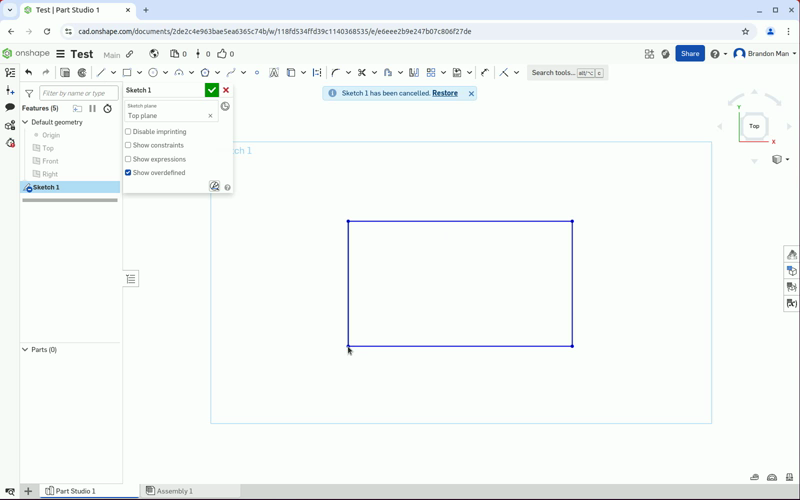
mouse_move(441, 271)
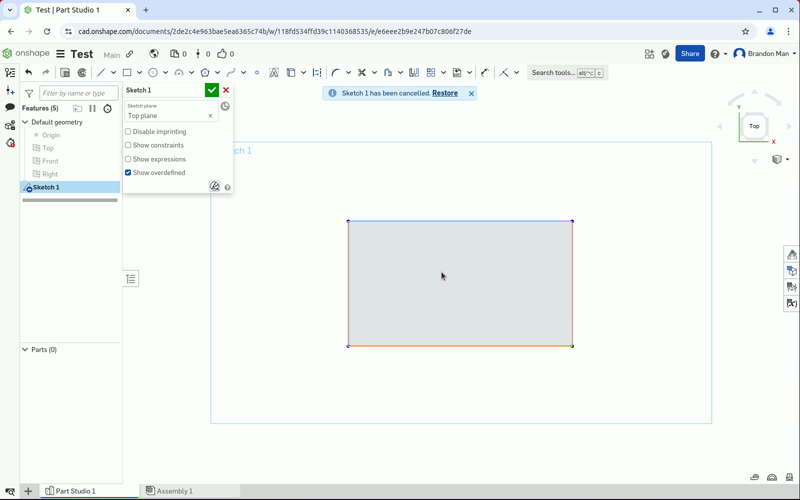
click(441, 271)
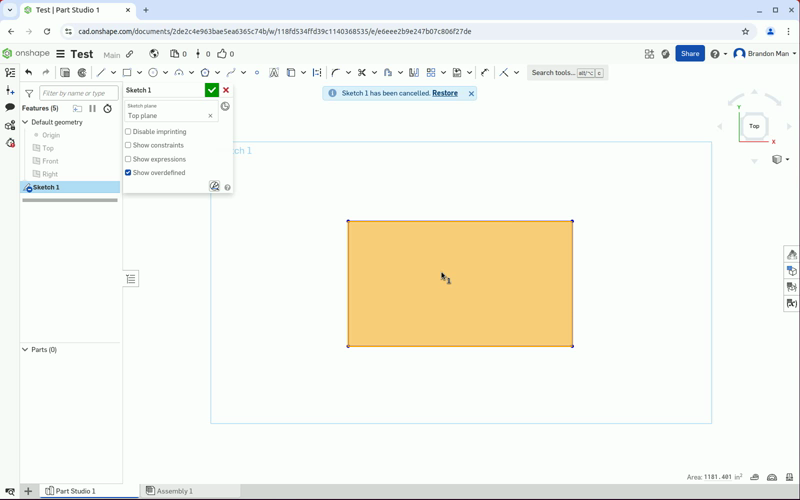
mouse_move(73, 352)
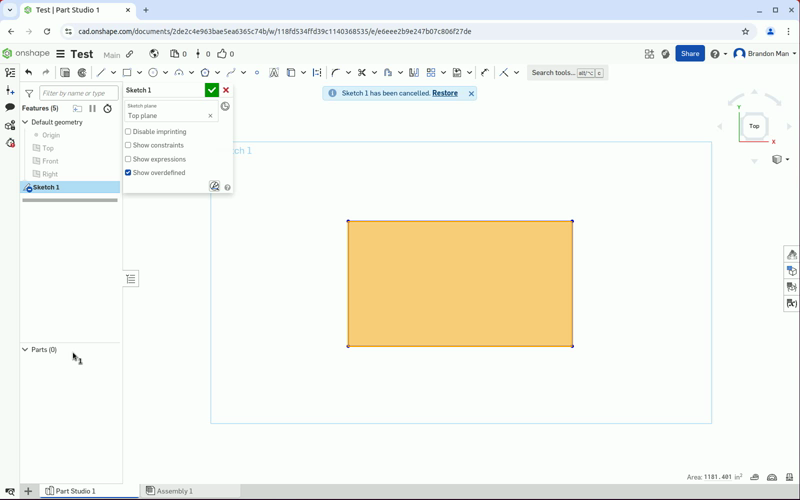
key(shift+y)
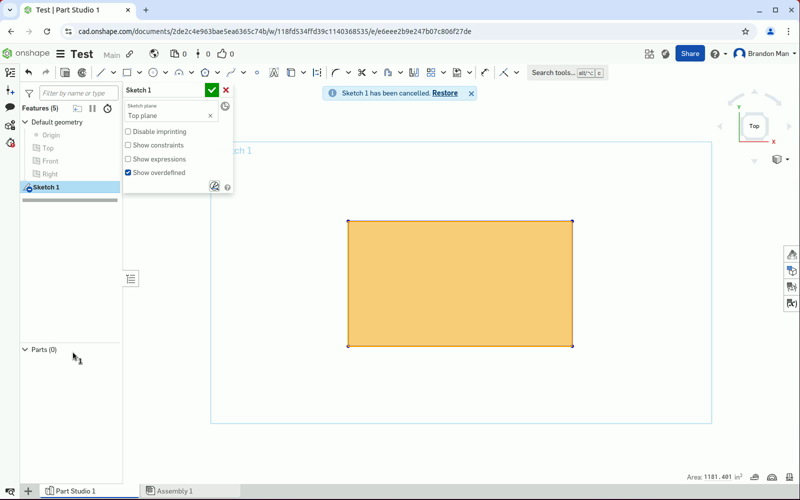
key(shift+e)
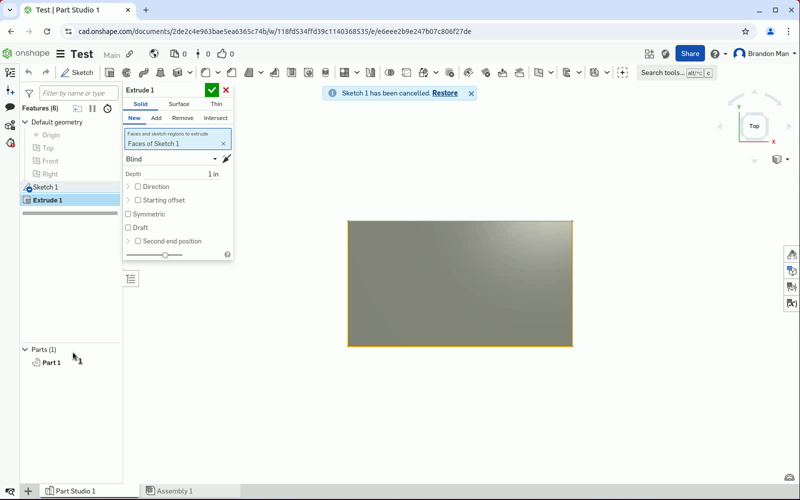
mouse_move(143, 106)
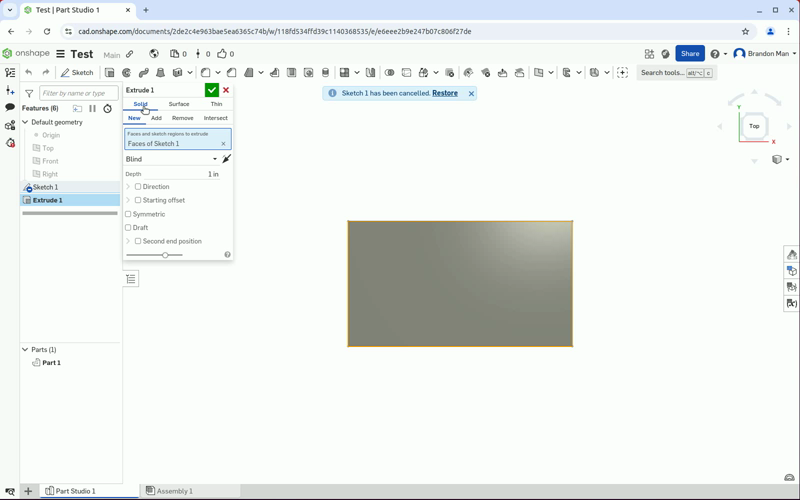
click(143, 106)
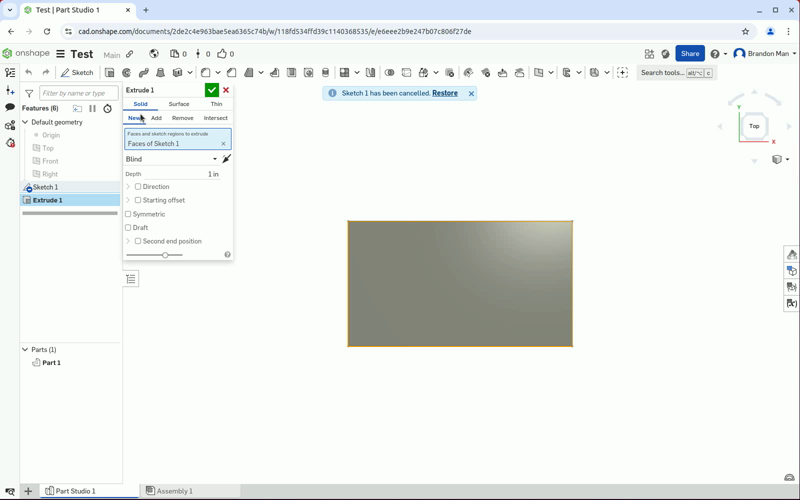
mouse_move(137, 120)
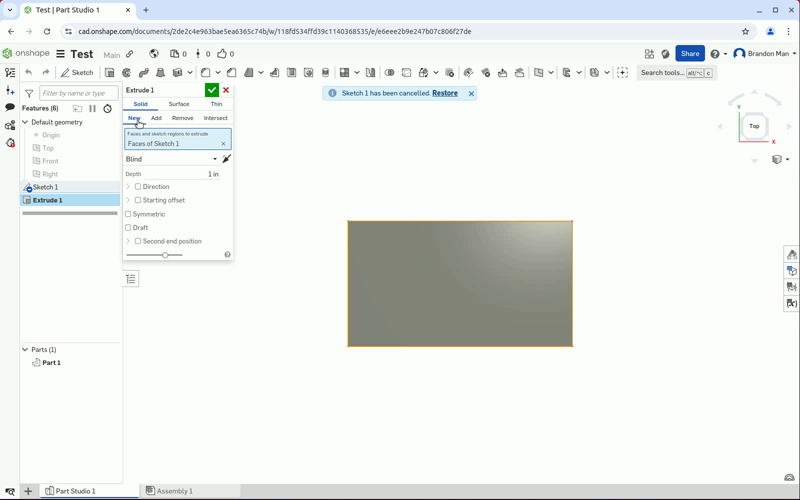
click(137, 120)
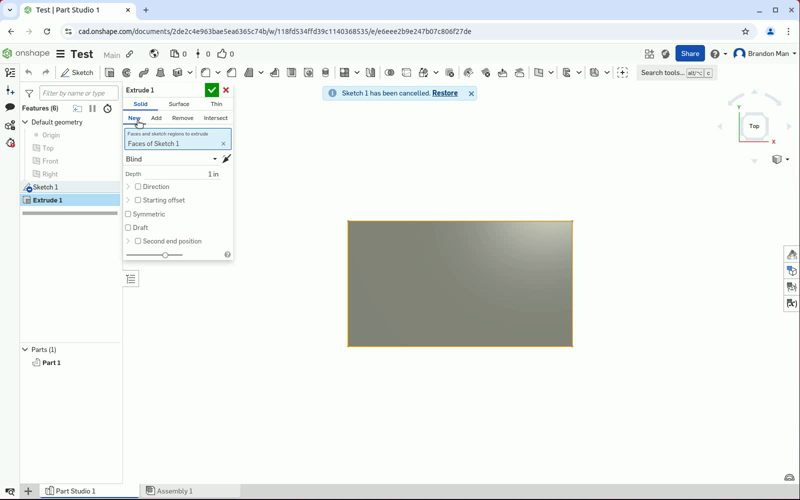
key(tab, 4)
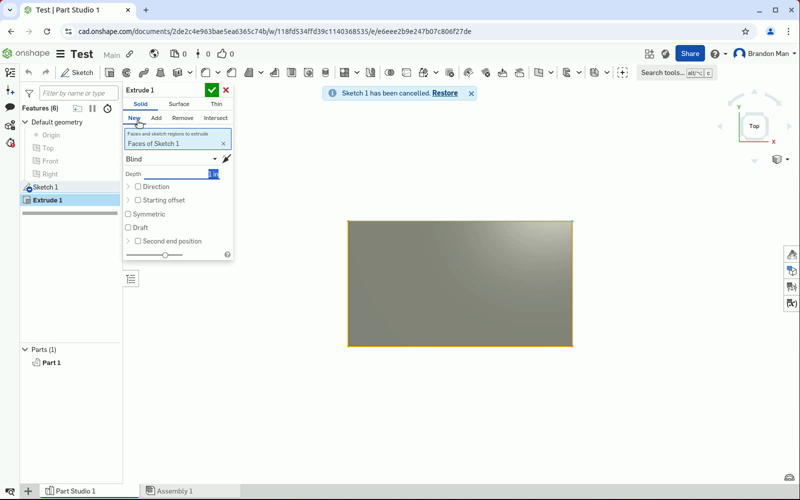
text(1.685)
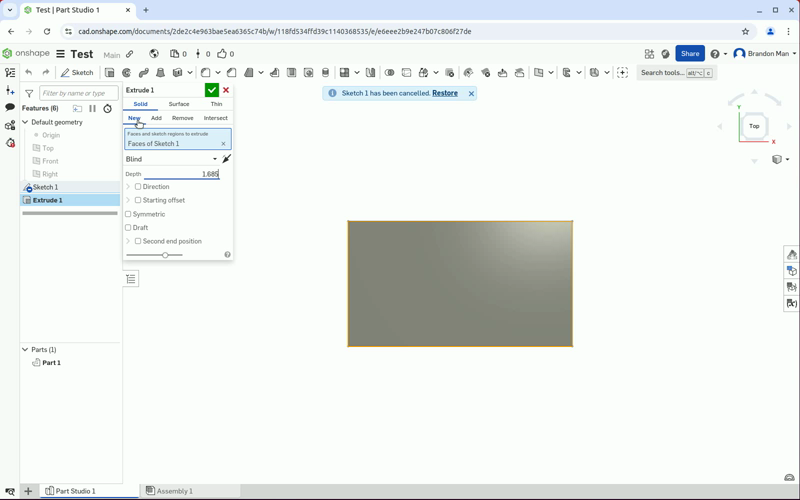
key(enter)
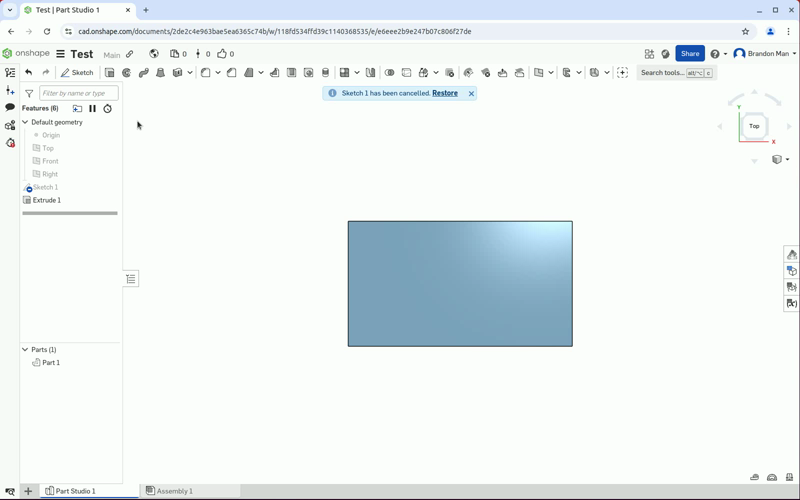
key(shift+h)
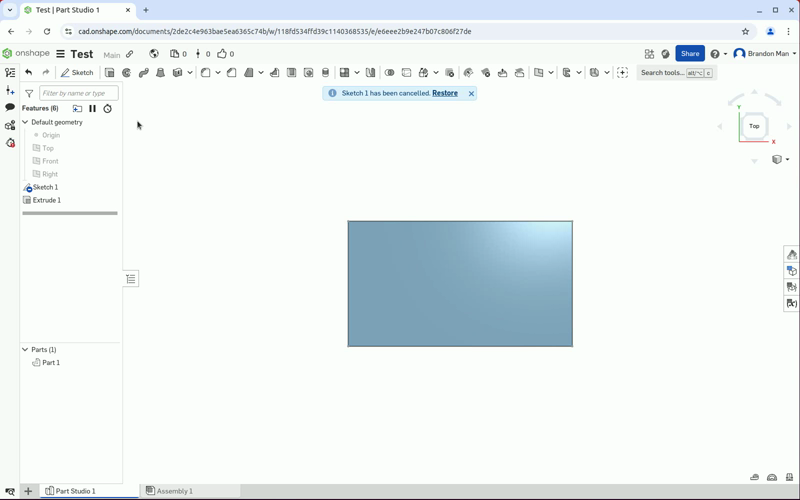
key(shift+h)
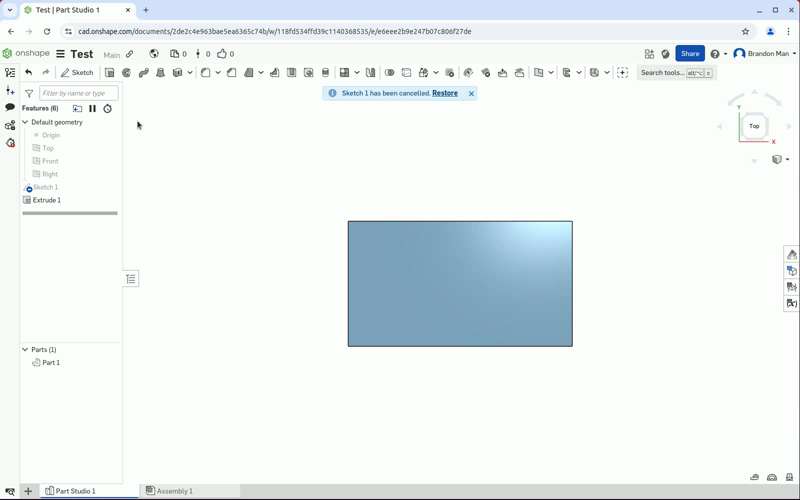
mouse_move(73, 189)
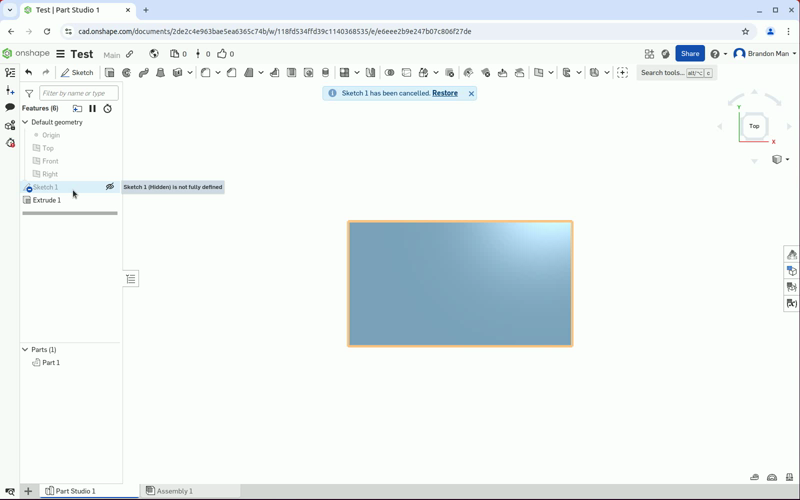
click(73, 189)
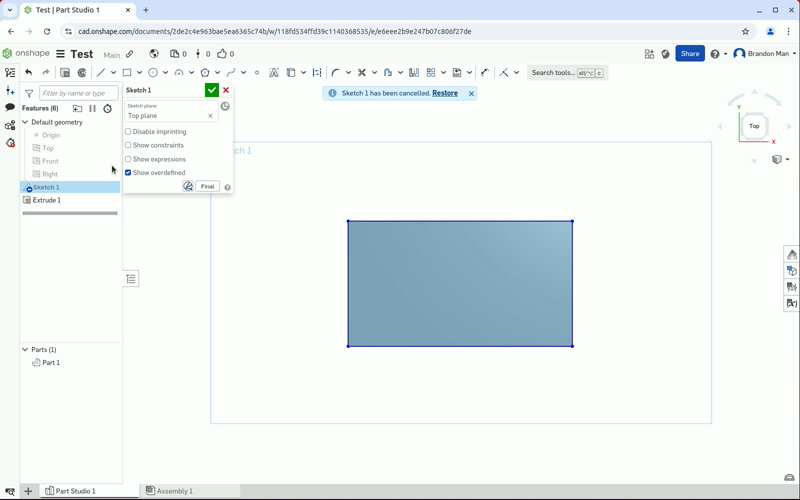
mouse_move(229, 92)
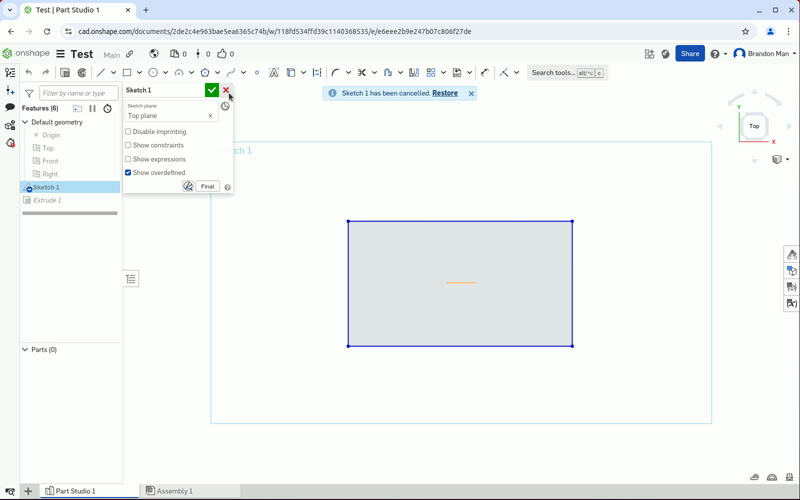
click(229, 92)
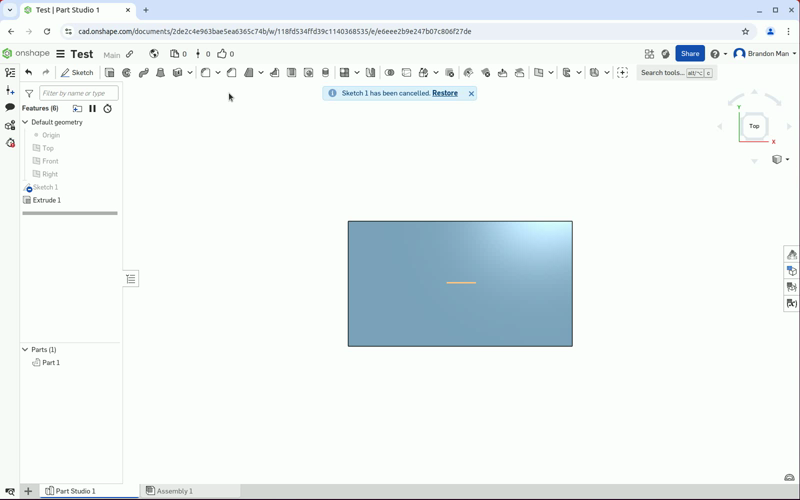
mouse_move(541, 75)
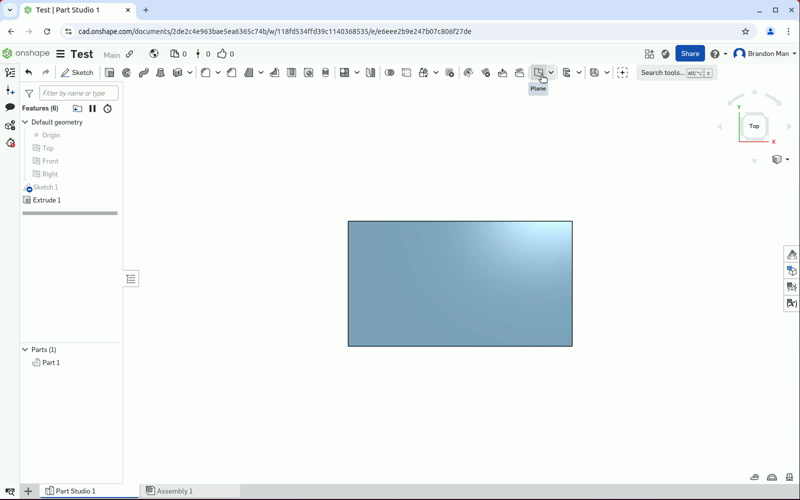
click(541, 75)
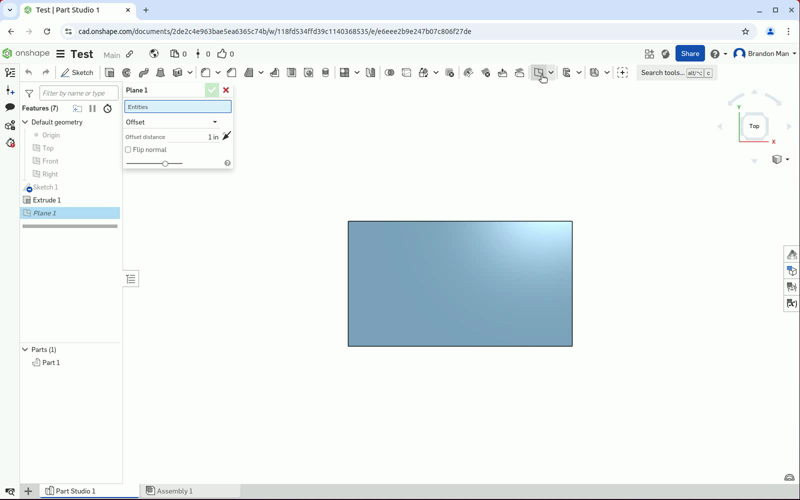
mouse_move(73, 150)
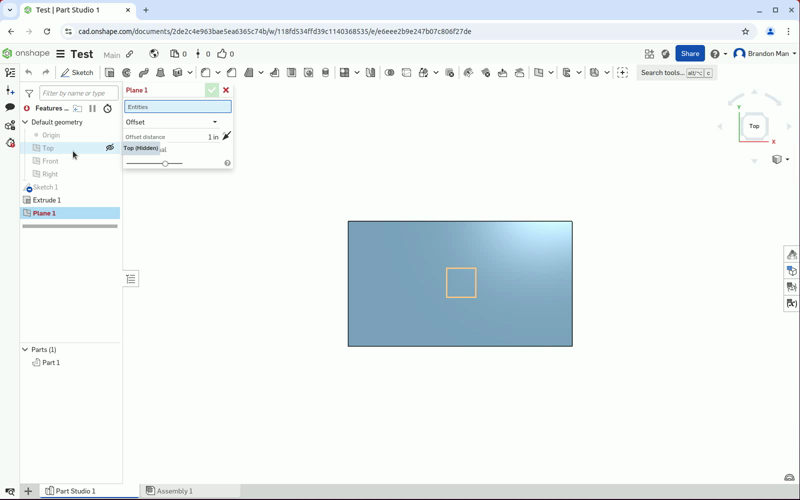
click(73, 150)
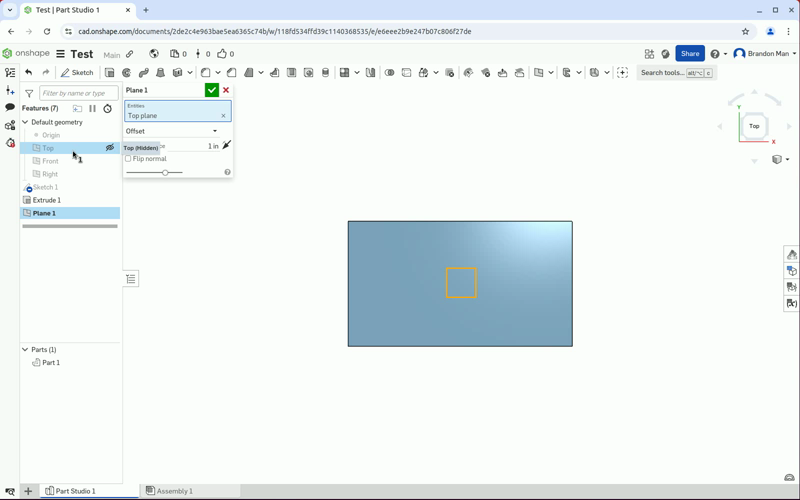
key(tab, 2)
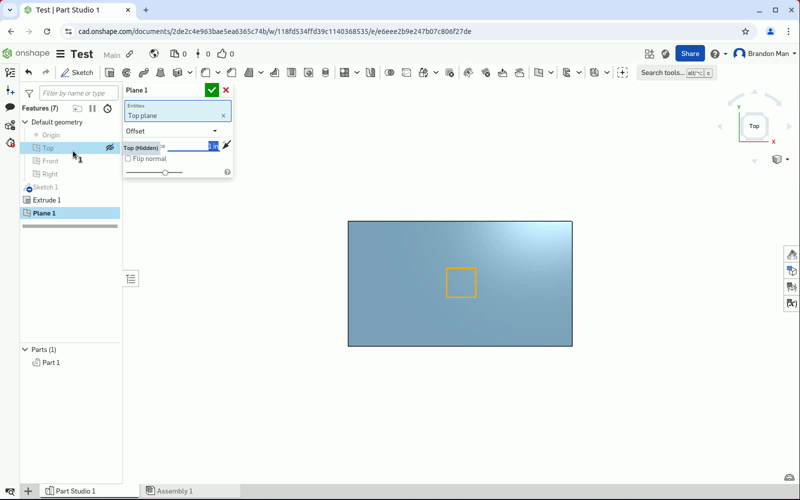
text(1.695)
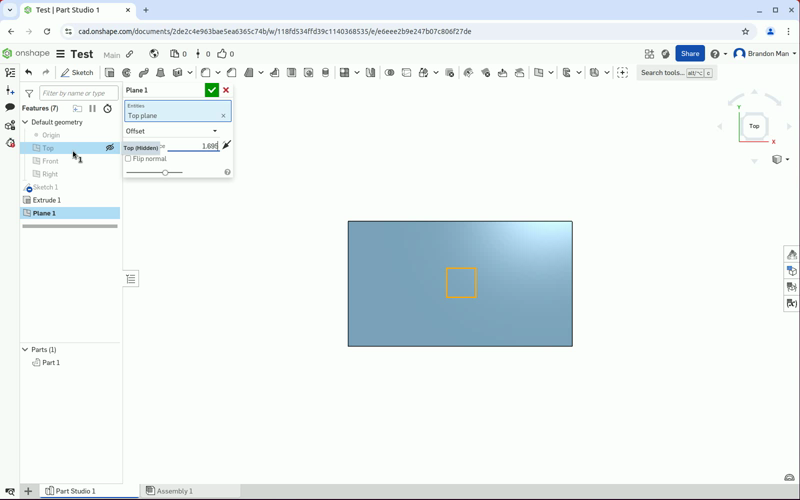
key(enter, 2)
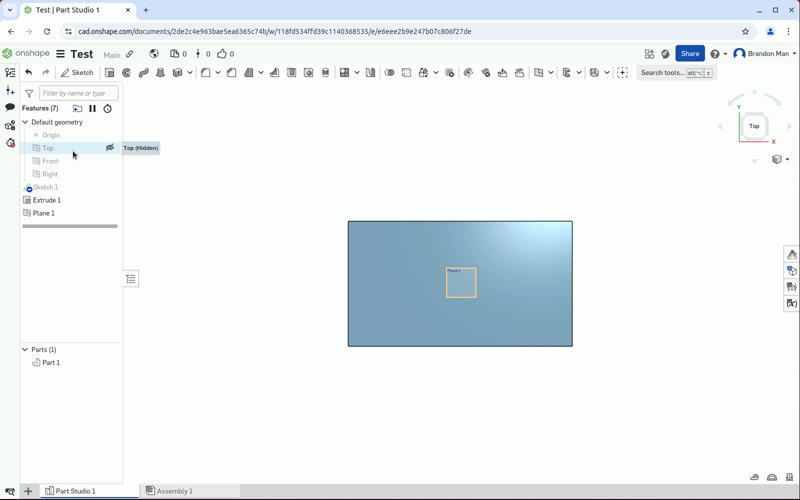
key(shift+s)
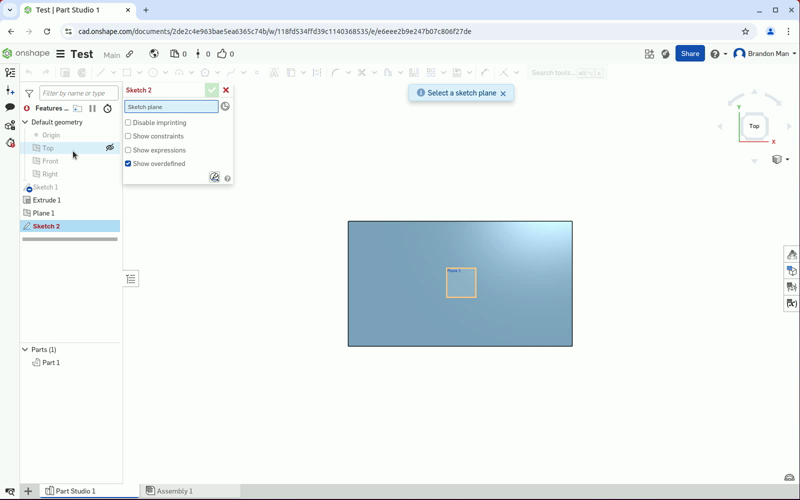
mouse_move(73, 215)
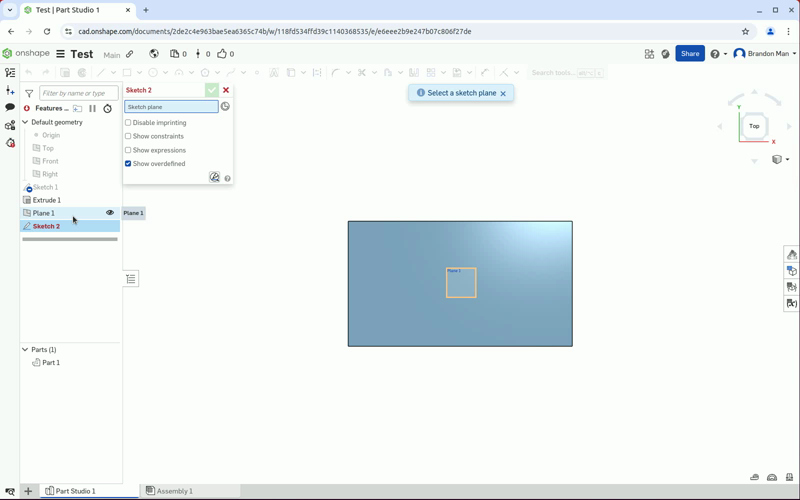
click(73, 215)
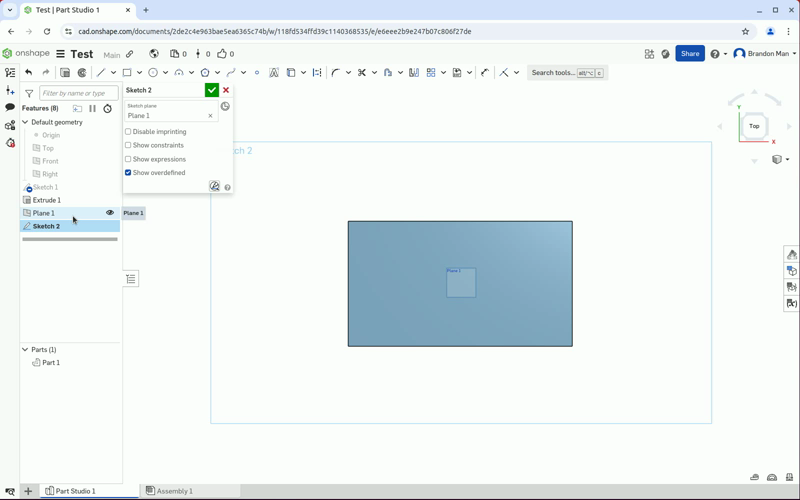
mouse_move(73, 352)
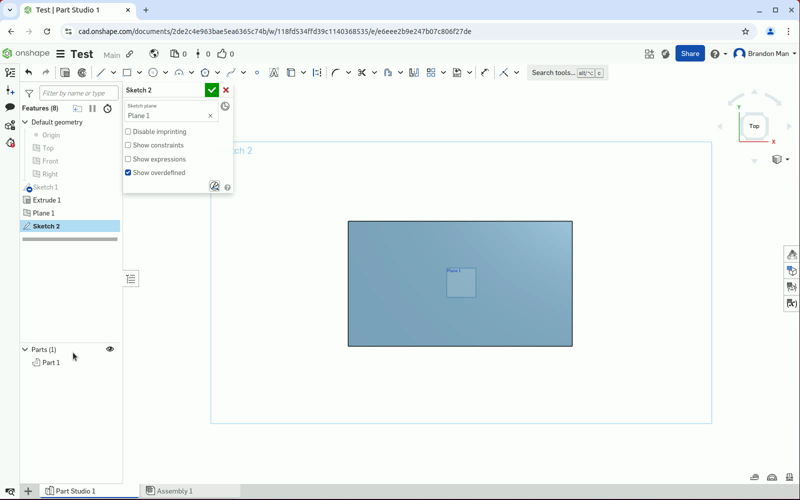
key(y)
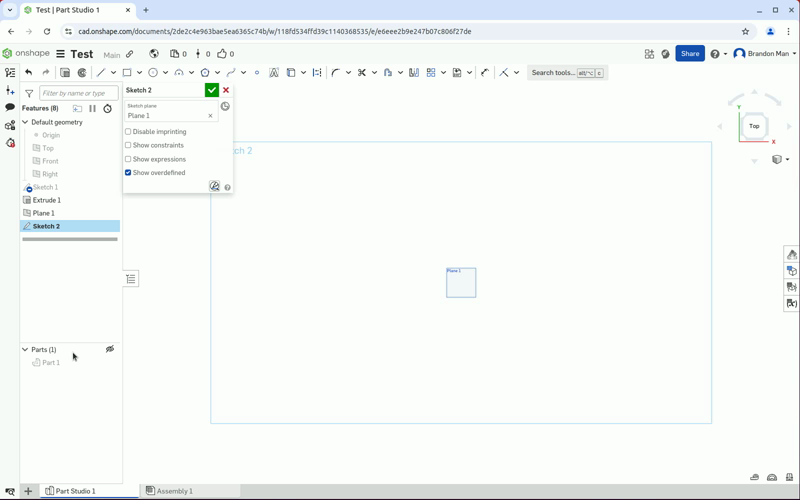
key(l)
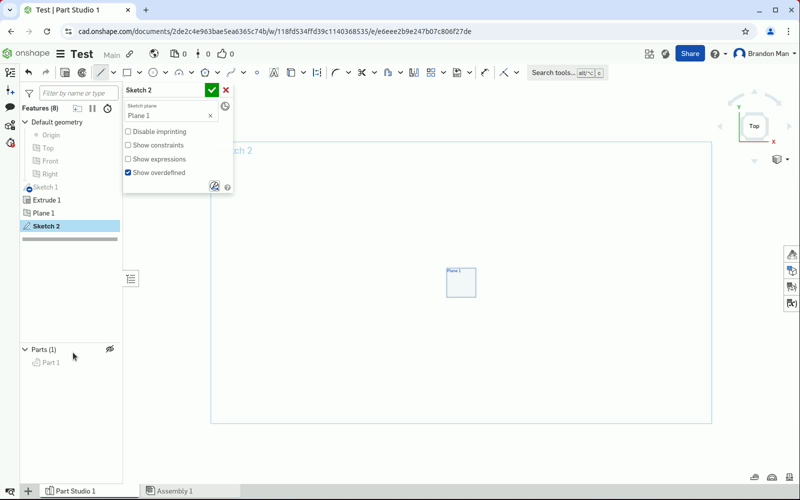
key_down(shift)
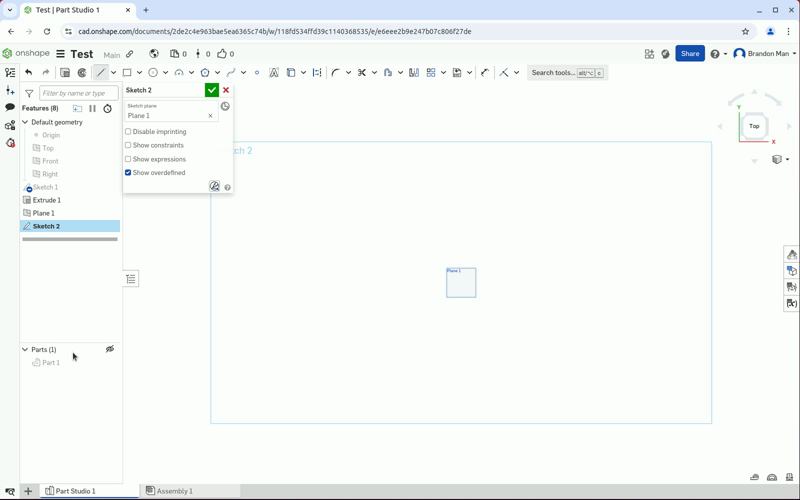
mouse_move(350, 342)
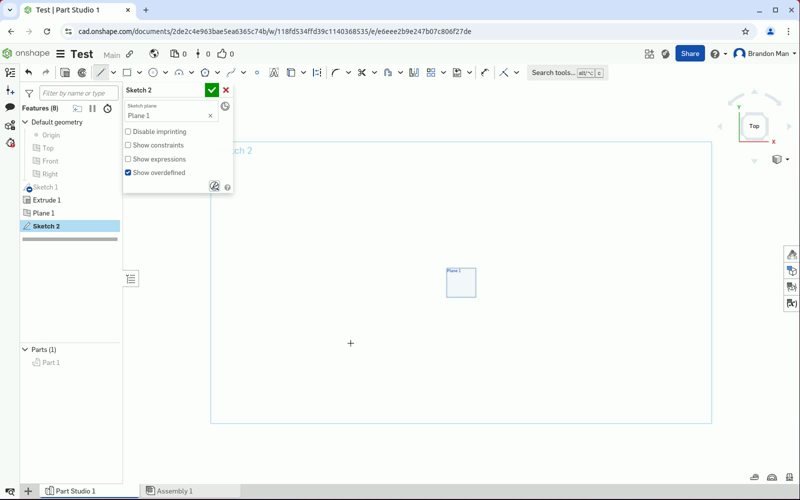
click(350, 342)
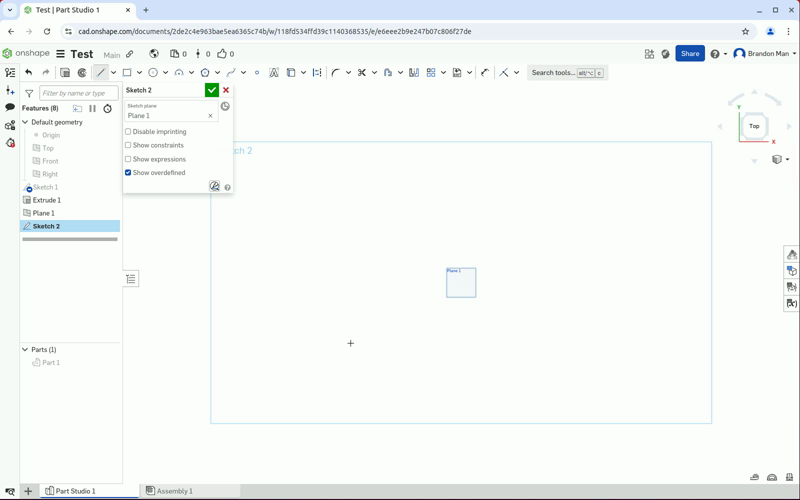
key_up(shift)
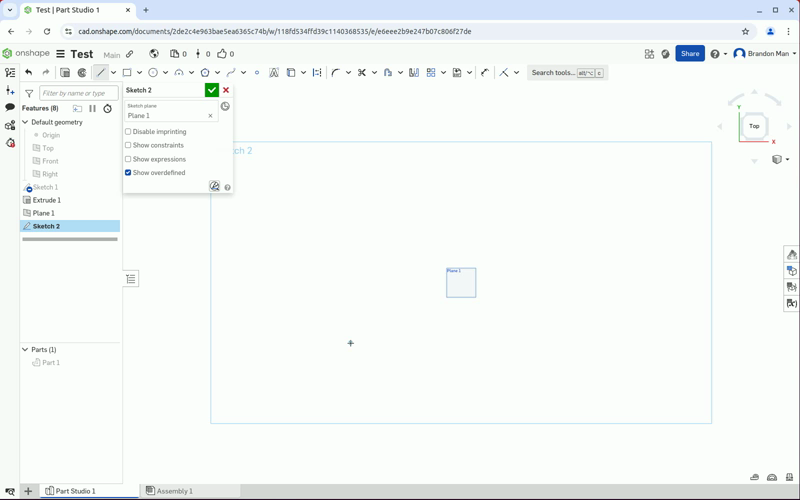
key_down(shift)
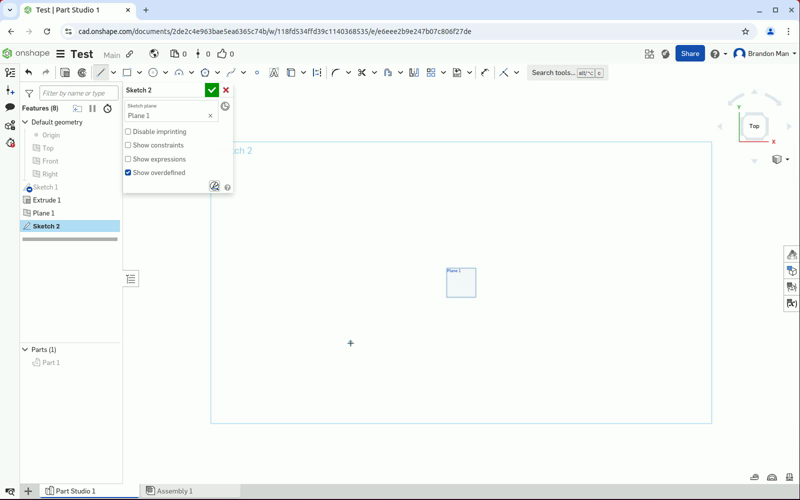
mouse_move(570, 342)
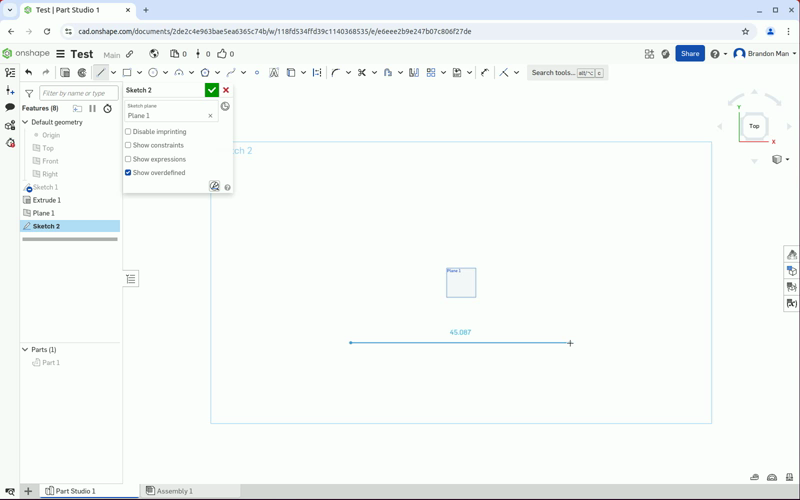
click(570, 342)
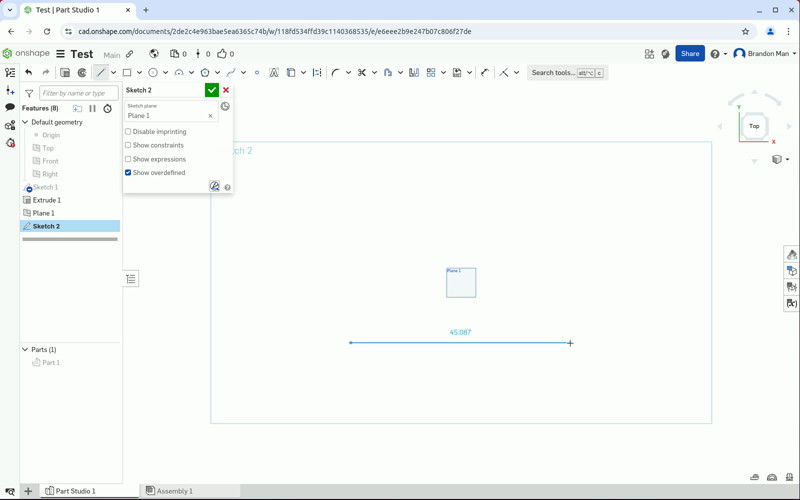
key_up(shift)
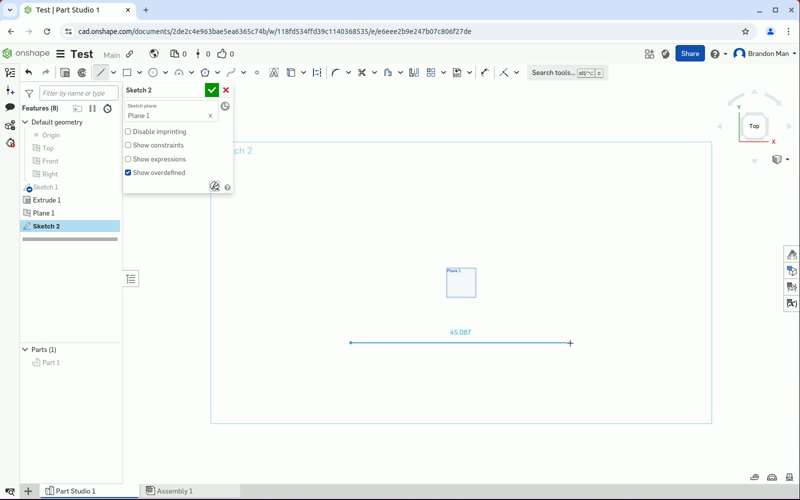
key_down(shift)
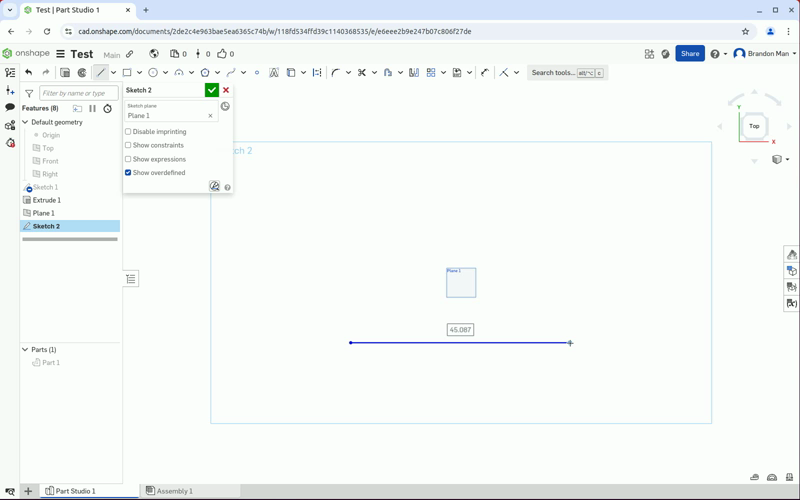
mouse_move(570, 222)
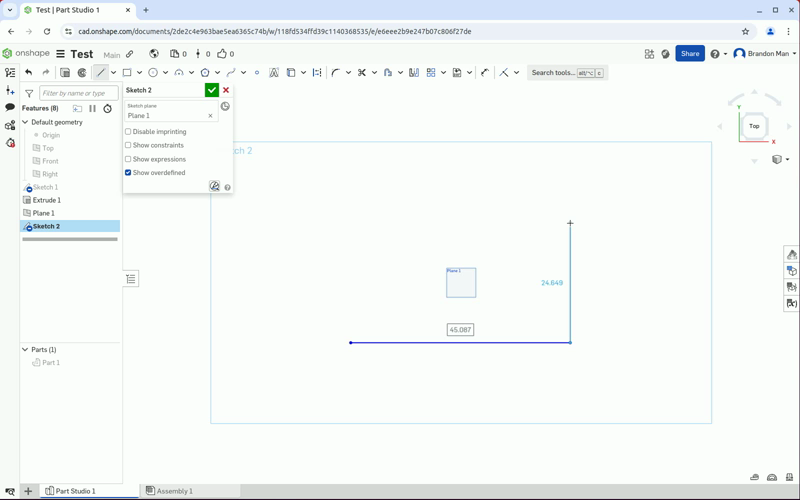
click(570, 222)
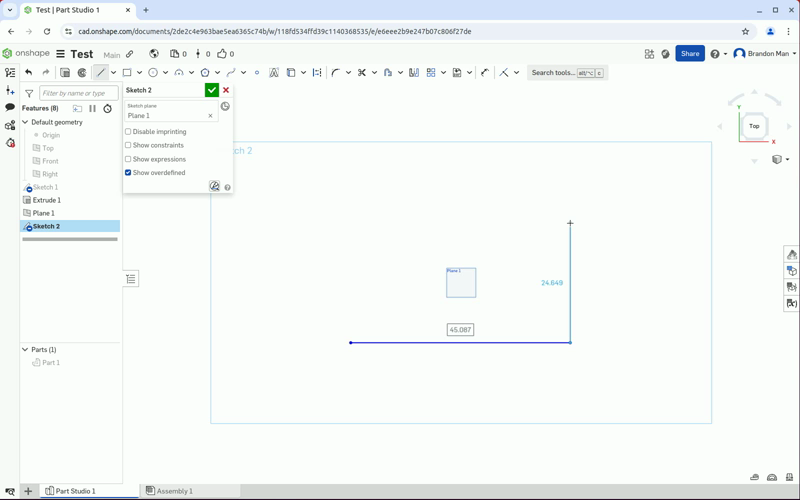
key_up(shift)
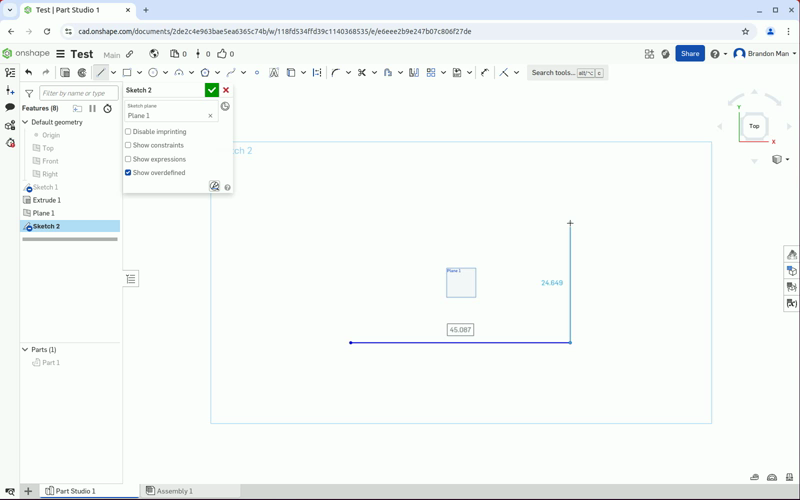
key_down(shift)
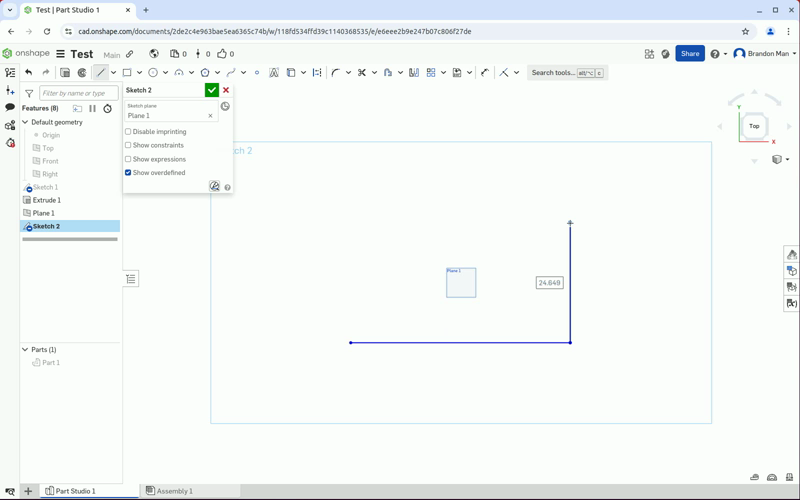
mouse_move(350, 222)
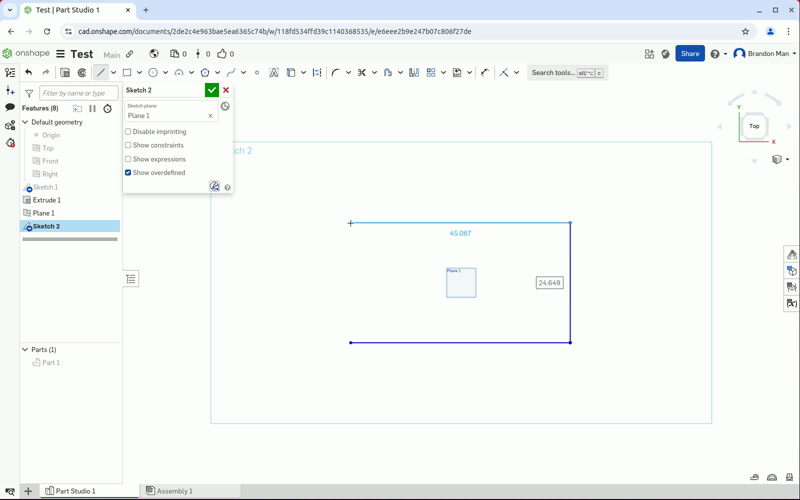
click(350, 222)
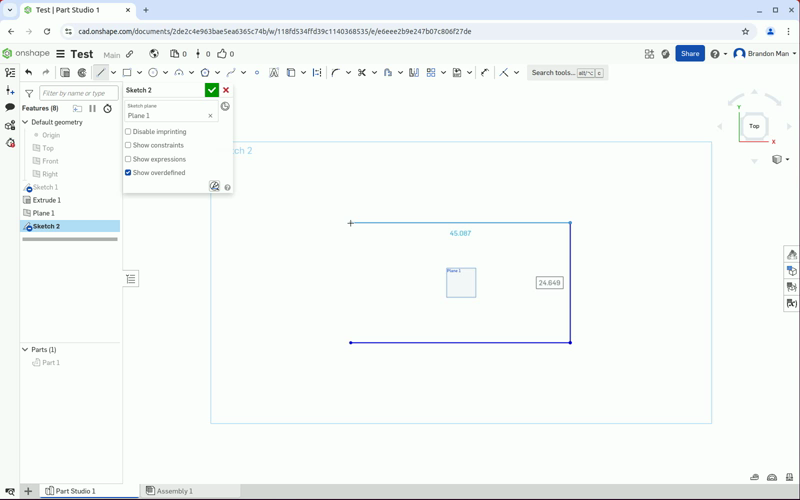
key_up(shift)
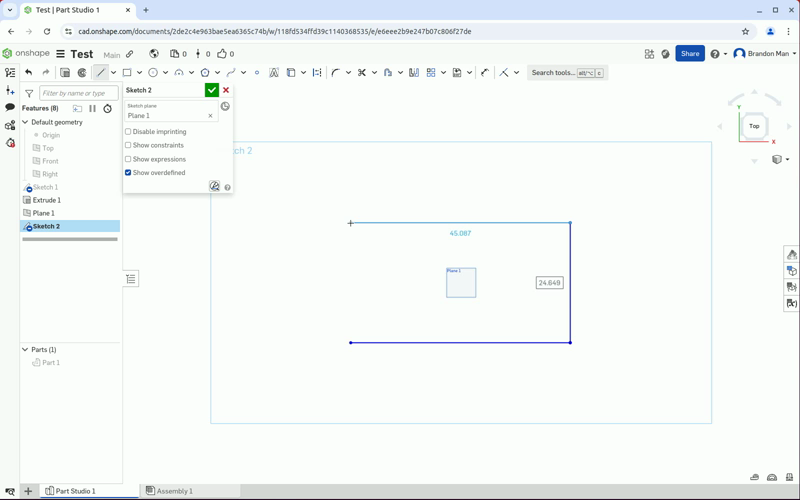
key_down(shift)
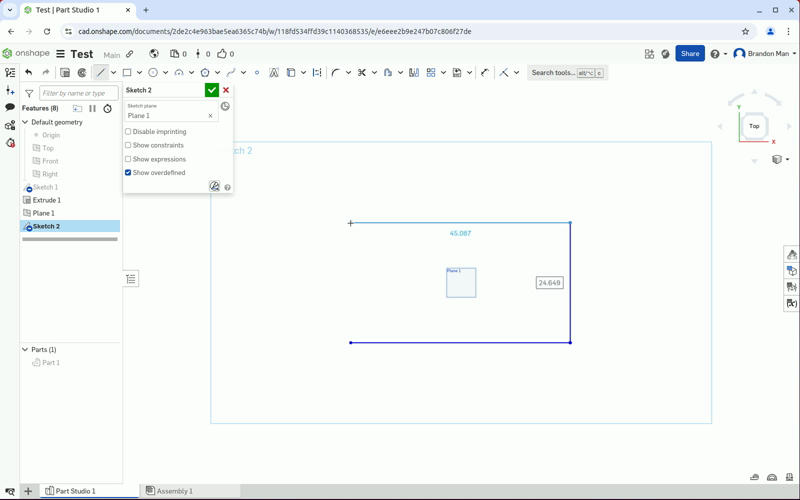
mouse_move(350, 342)
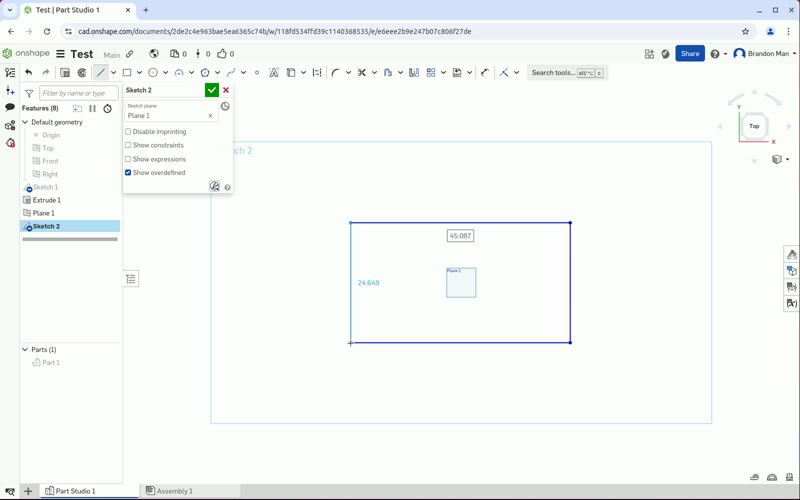
key_up(shift)
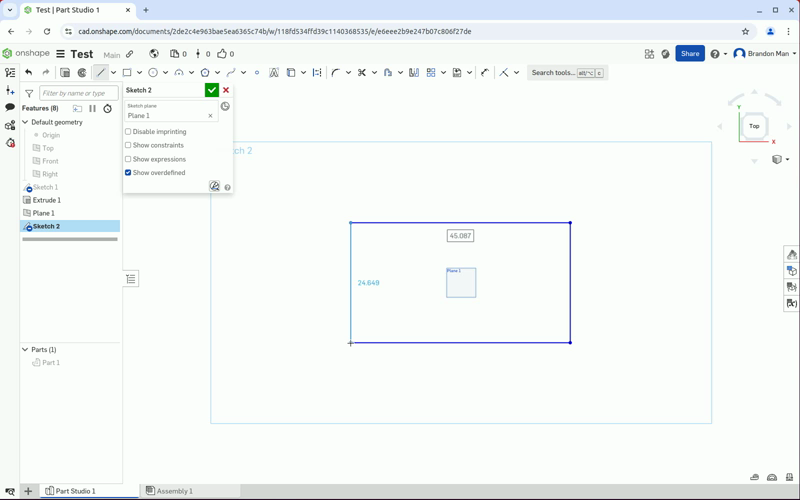
click(350, 342)
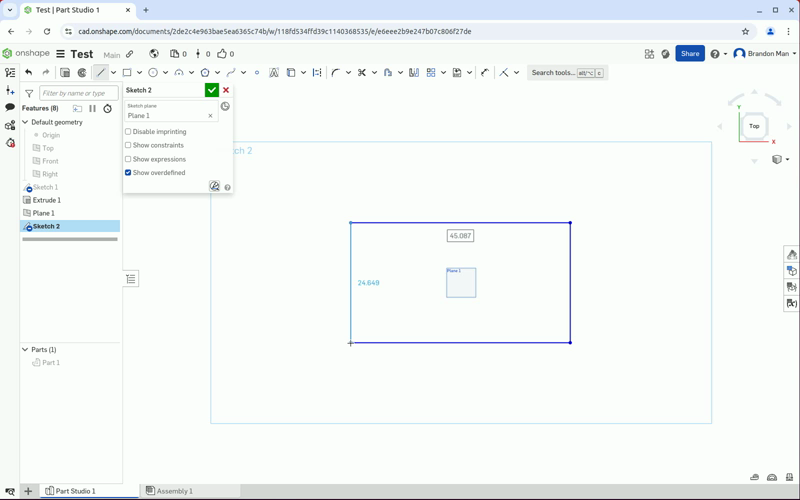
key(esc)
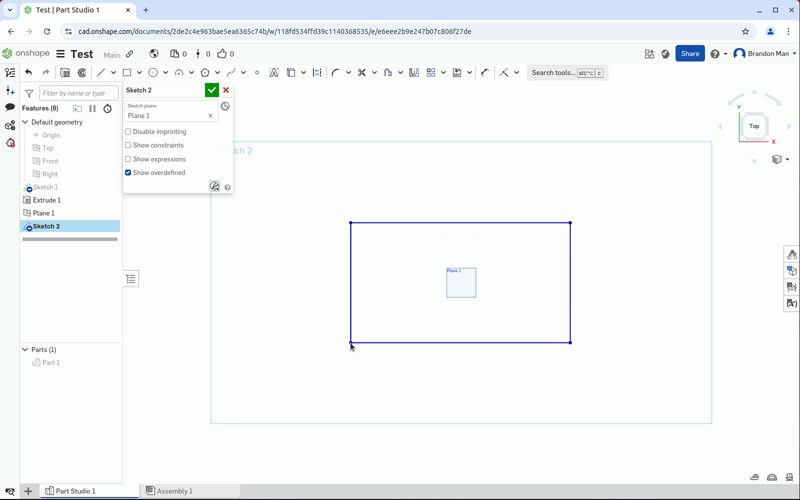
mouse_move(409, 308)
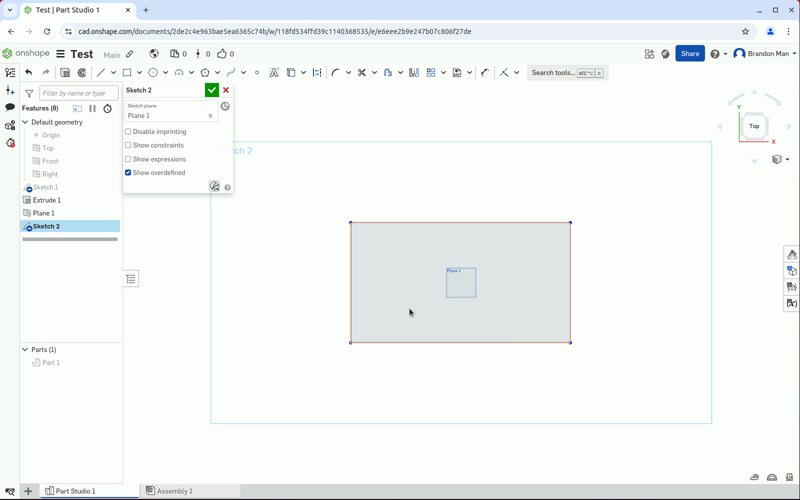
click(409, 308)
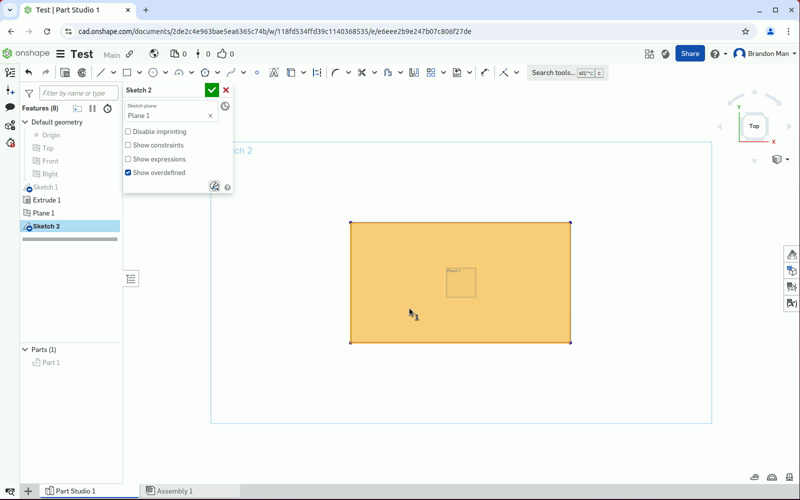
mouse_move(73, 352)
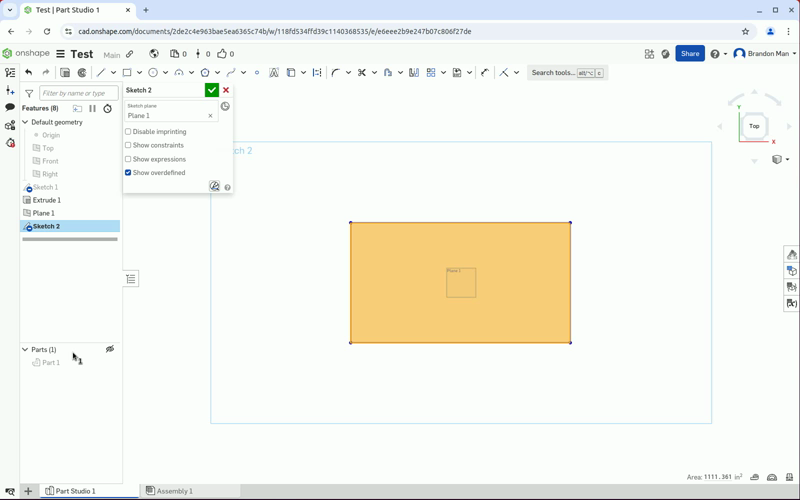
key(shift+y)
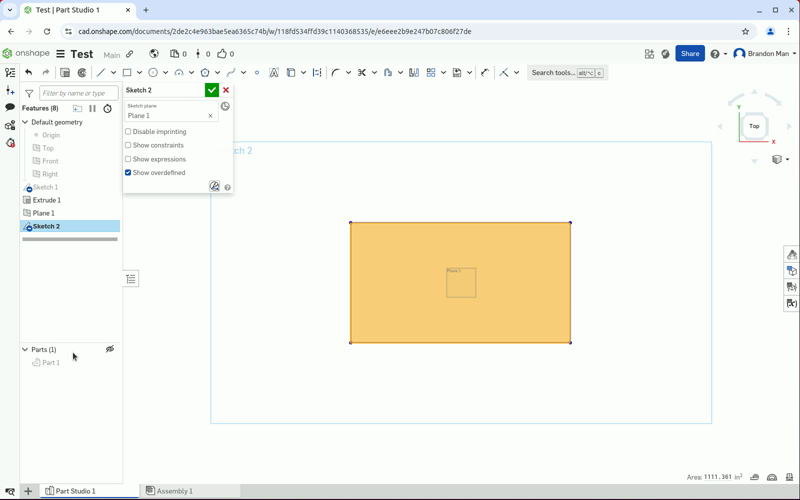
key(shift+e)
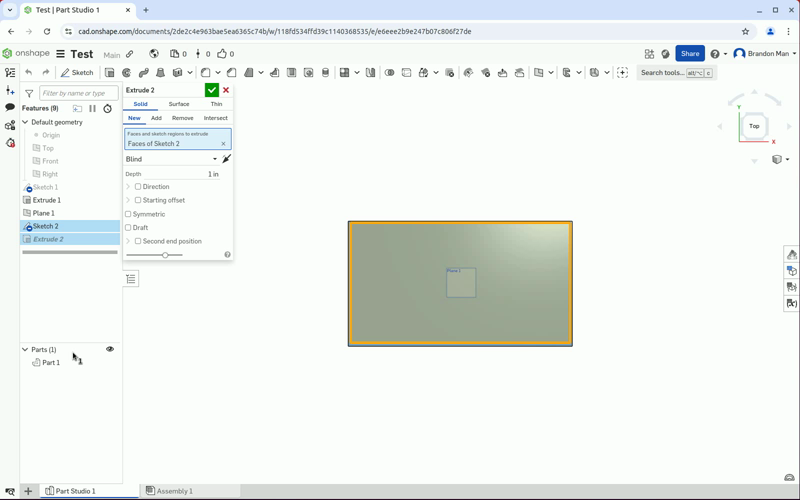
mouse_move(143, 106)
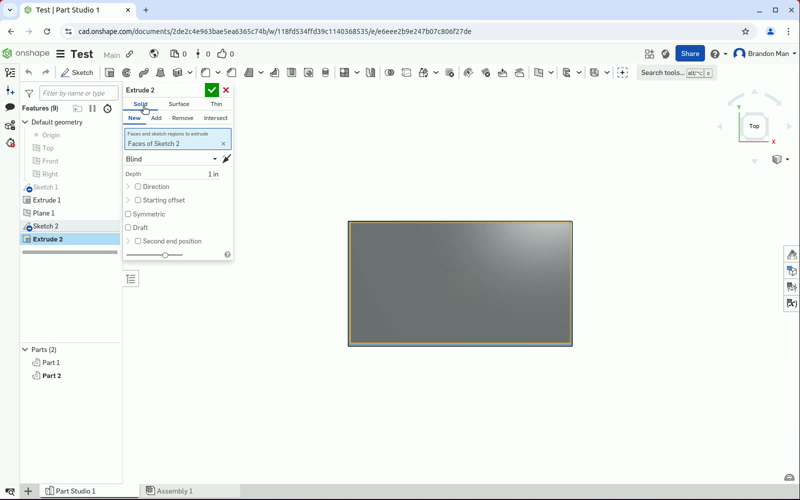
click(143, 106)
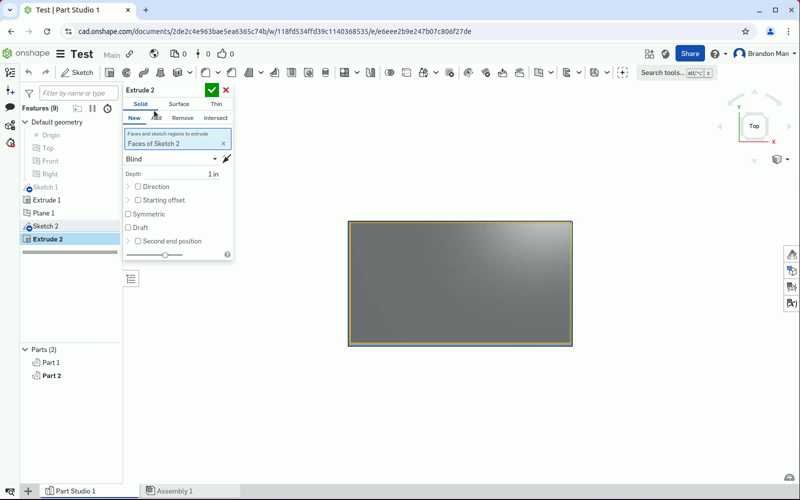
mouse_move(186, 120)
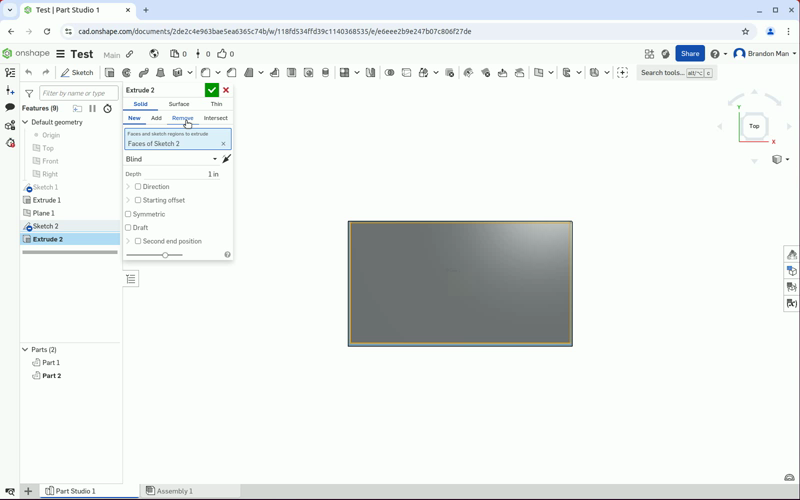
click(186, 120)
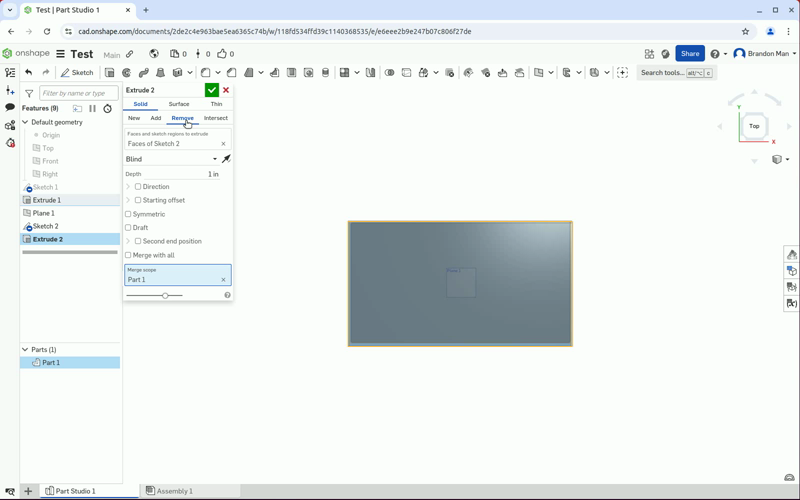
key(tab, 4)
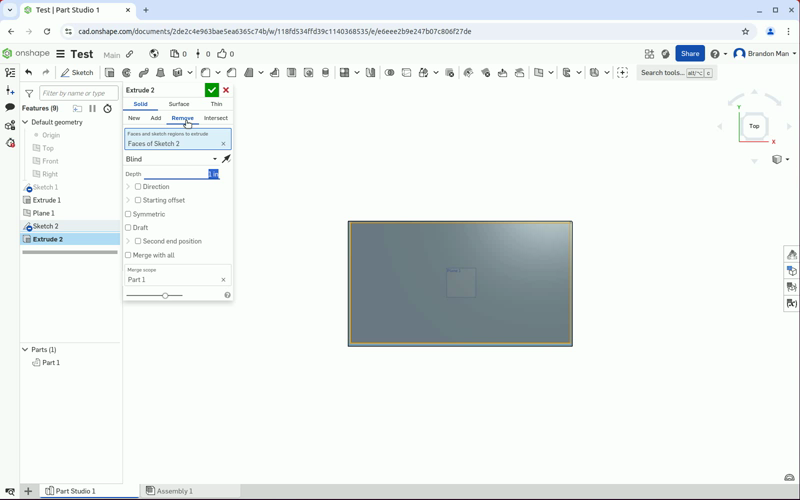
text(0.722)
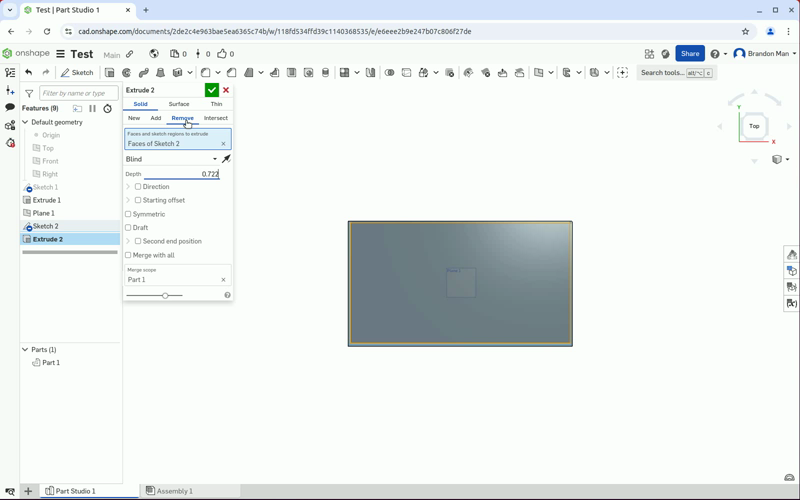
key(tab, 6)
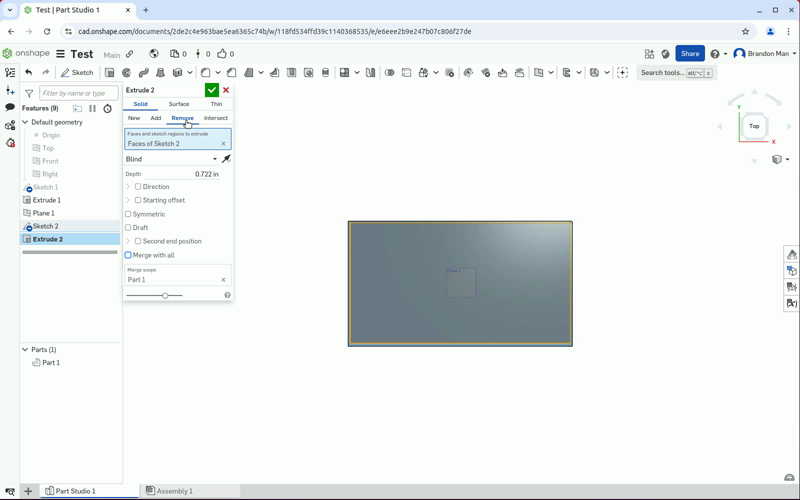
key(space)
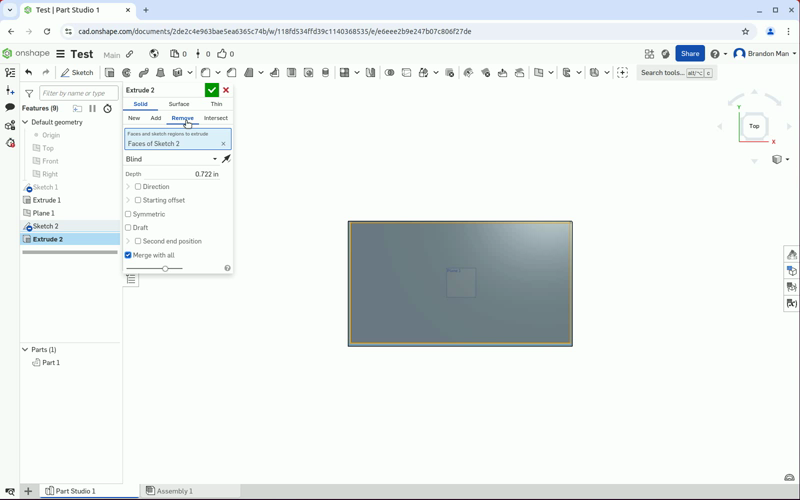
key(enter)
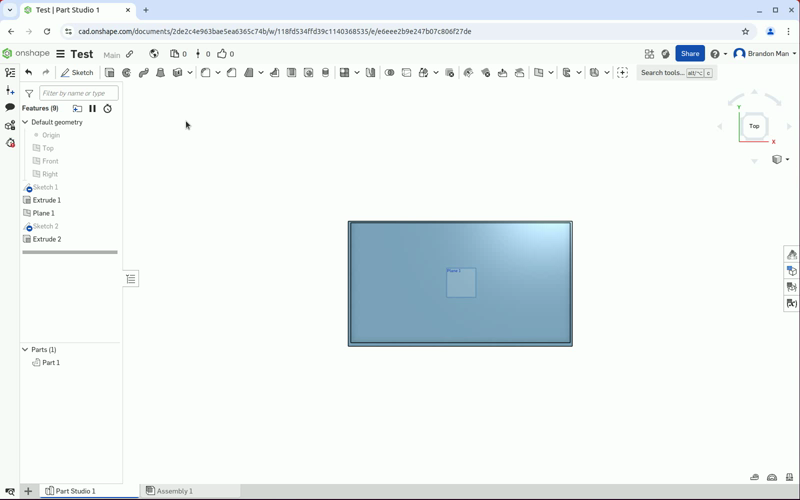
key(shift+h)
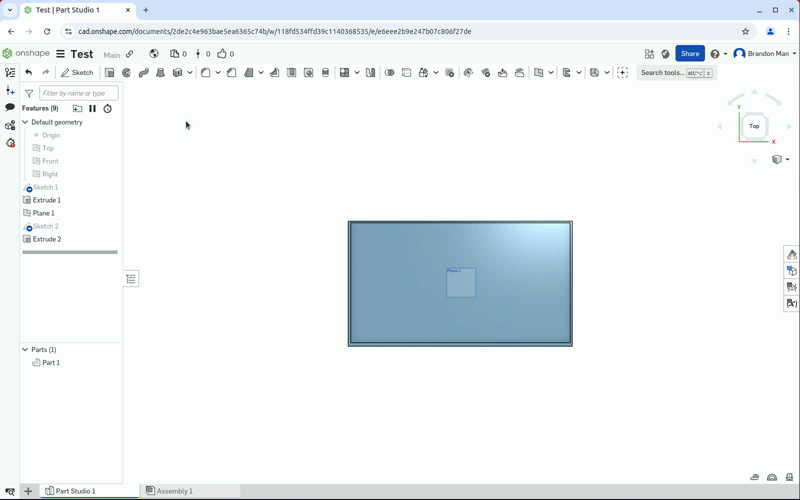
key(shift+h)
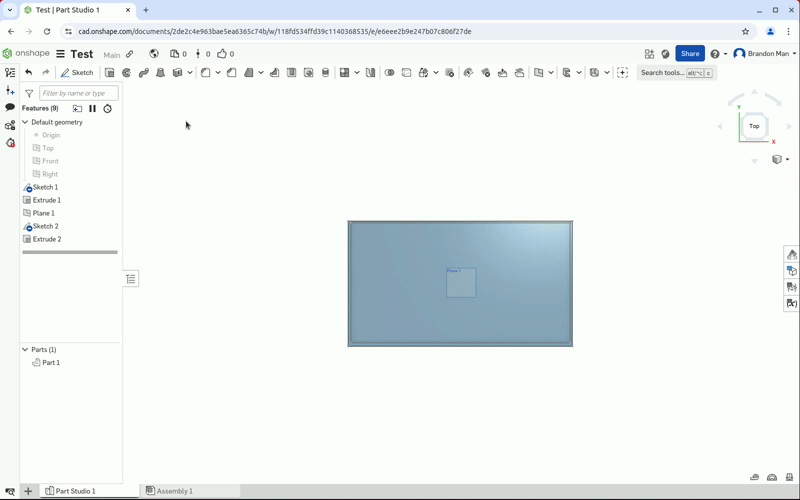
key(shift+7)
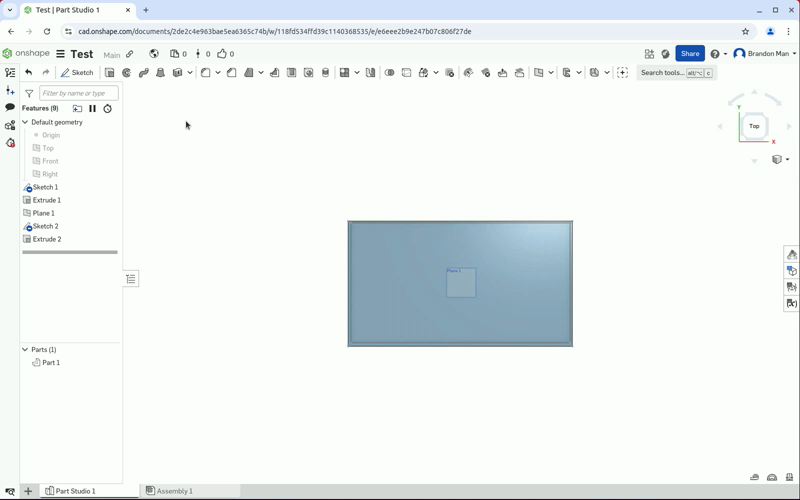
key(up, 3)
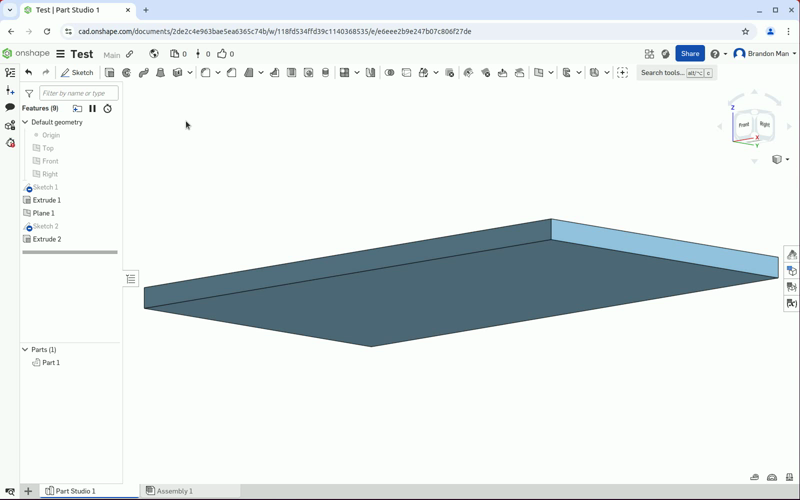
key(left, 3)
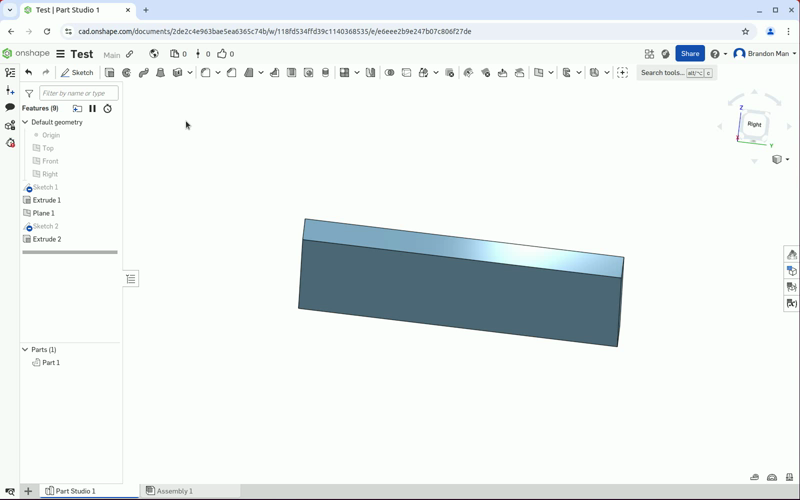
key(right, 3)
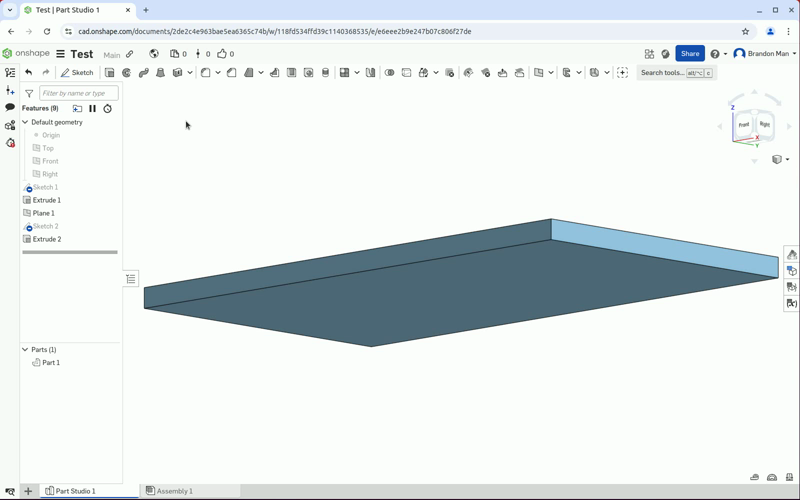
key(down, 3)
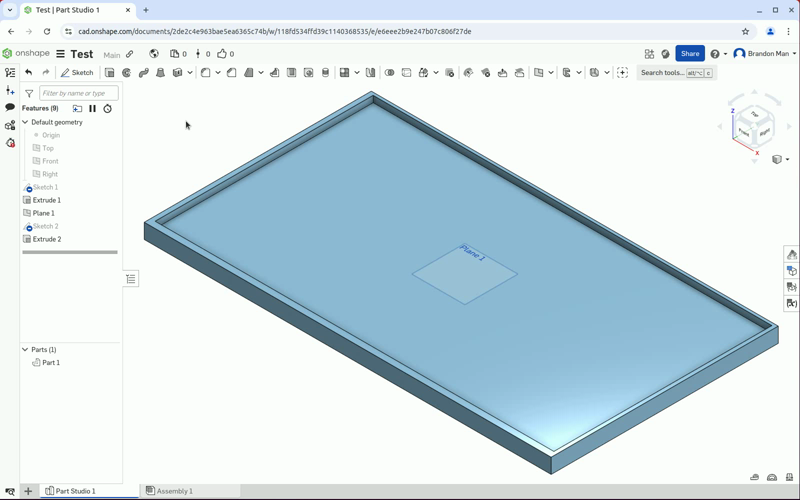
mouse_move(73, 189)
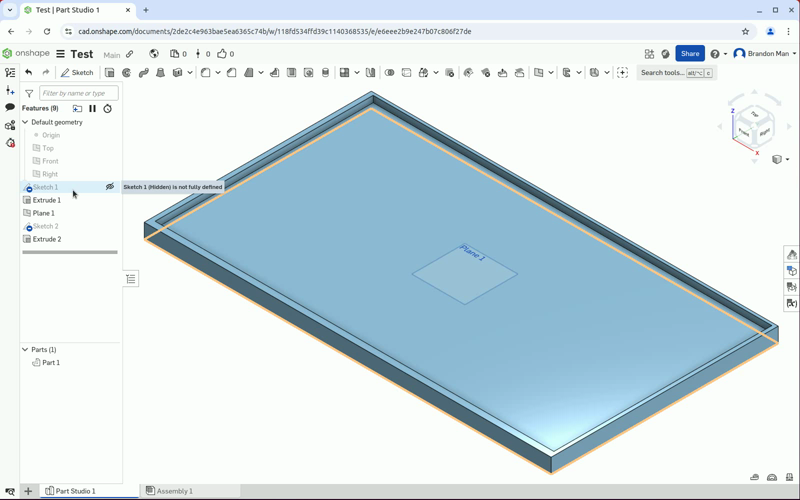
click(73, 189)